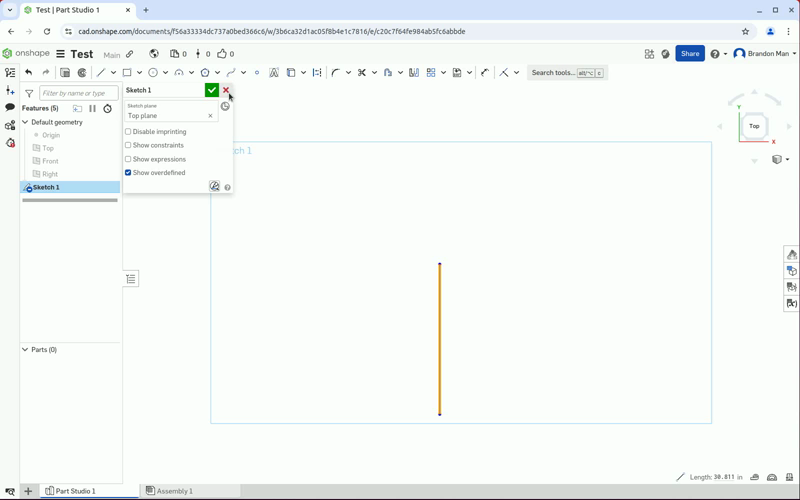
key(shift+h)
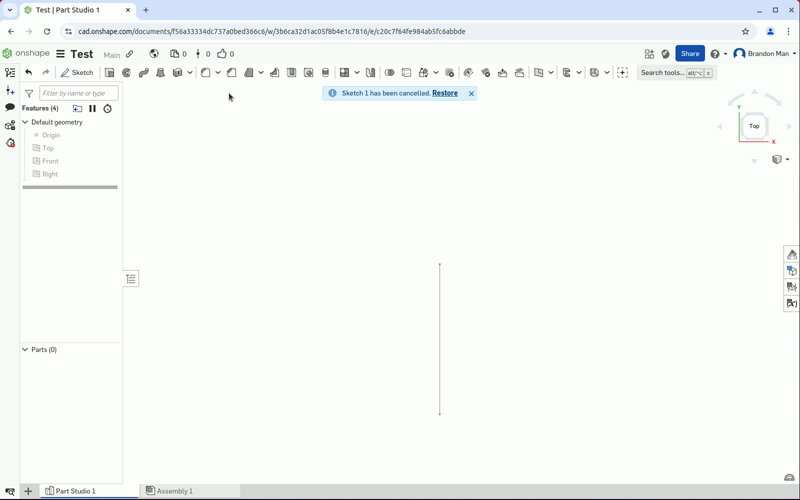
mouse_move(73, 352)
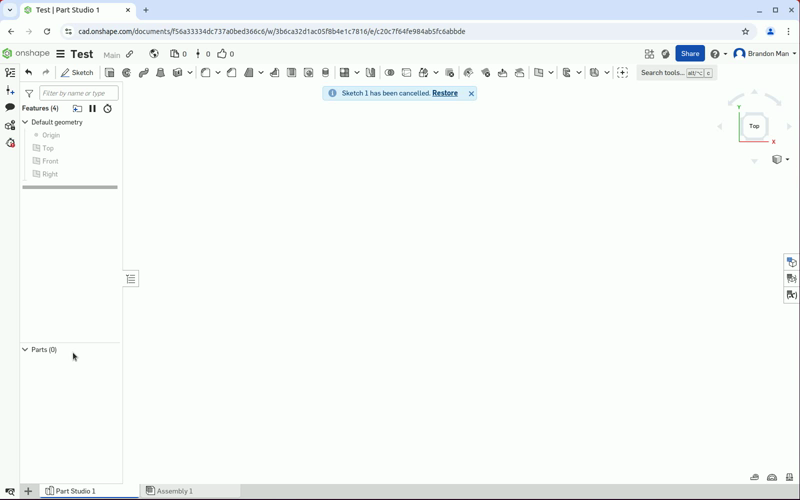
key(y)
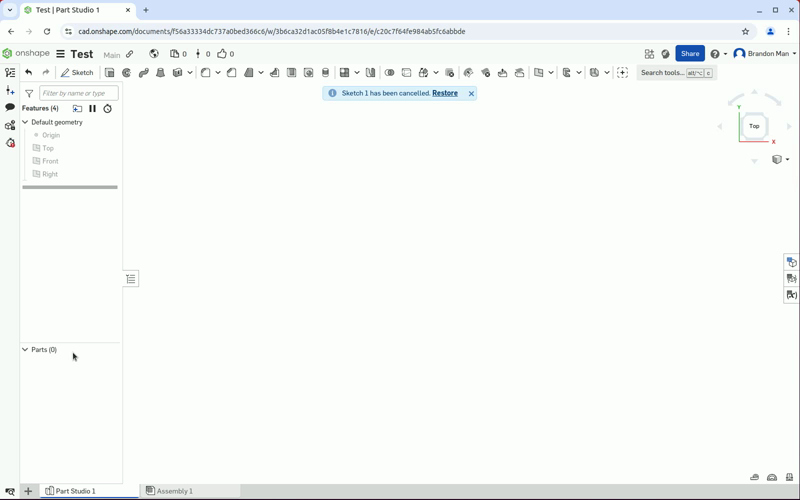
key(shift+p)
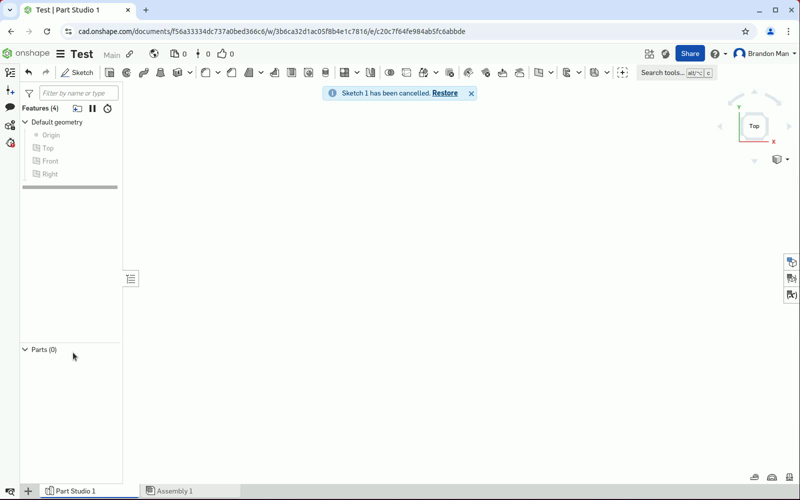
key(space)
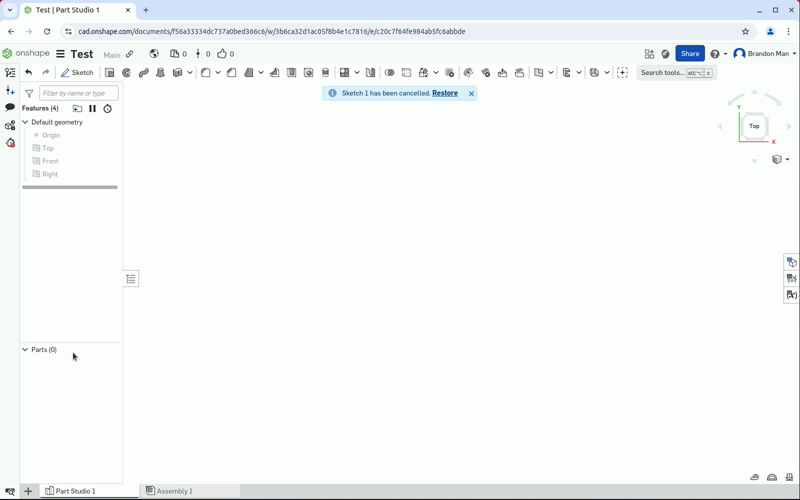
key_down(shift)
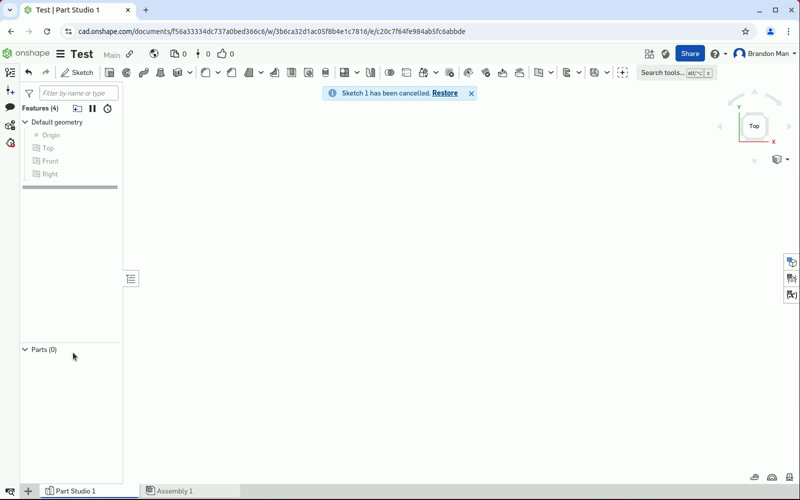
key(up)
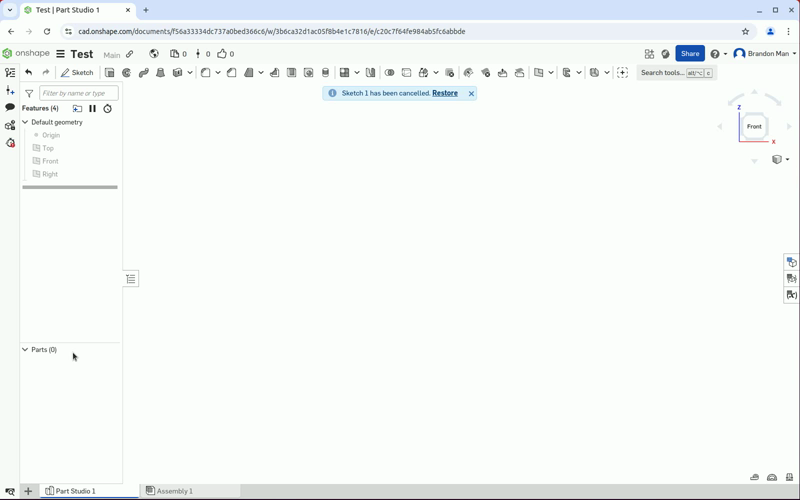
key_up(shift)
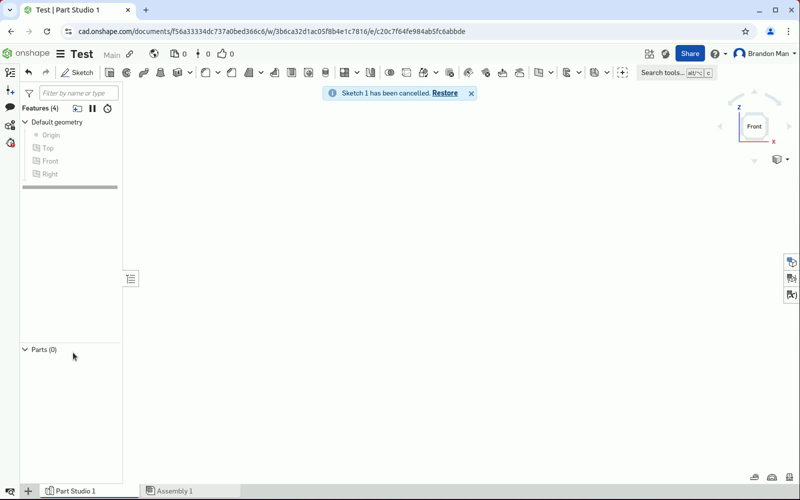
mouse_move(73, 352)
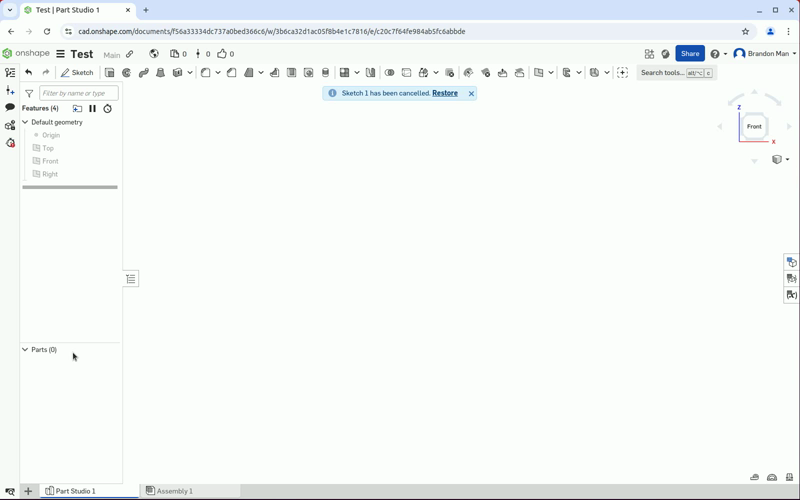
key(shift+y)
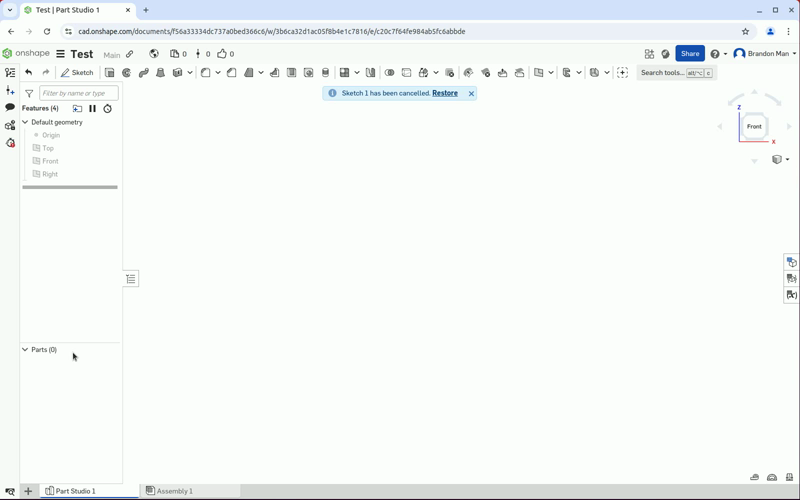
key(shift+s)
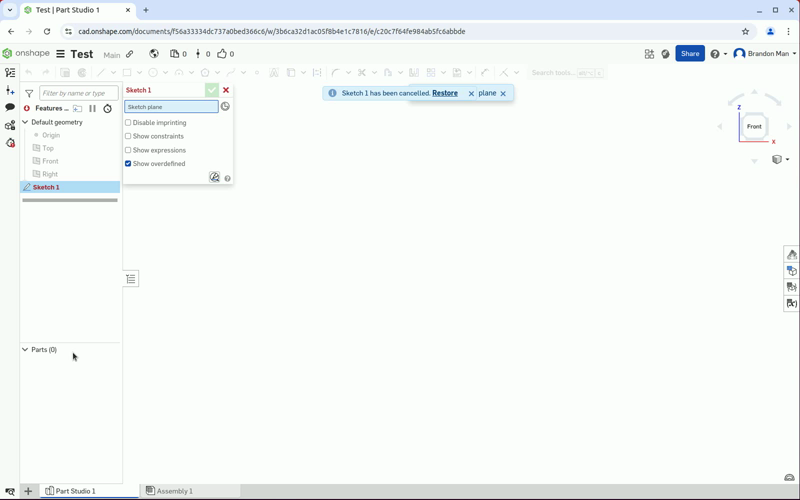
mouse_move(73, 163)
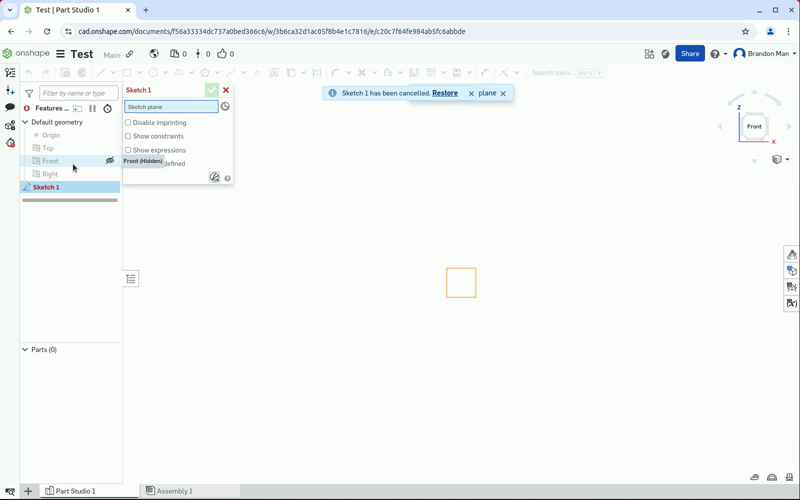
click(73, 163)
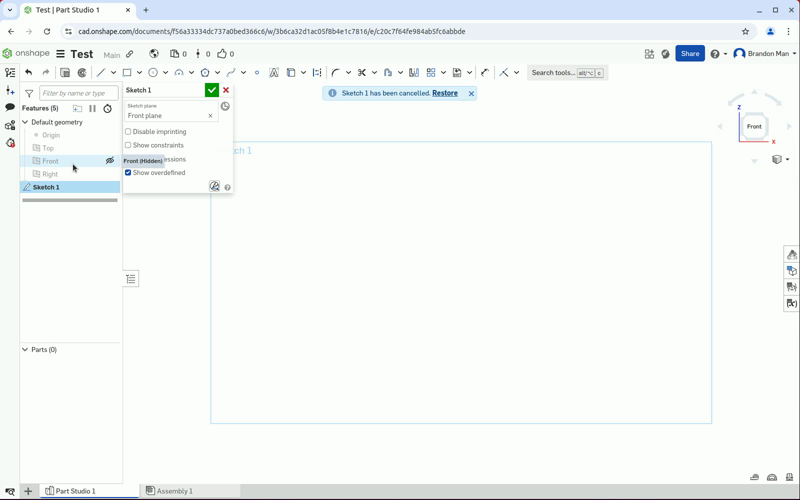
mouse_move(73, 352)
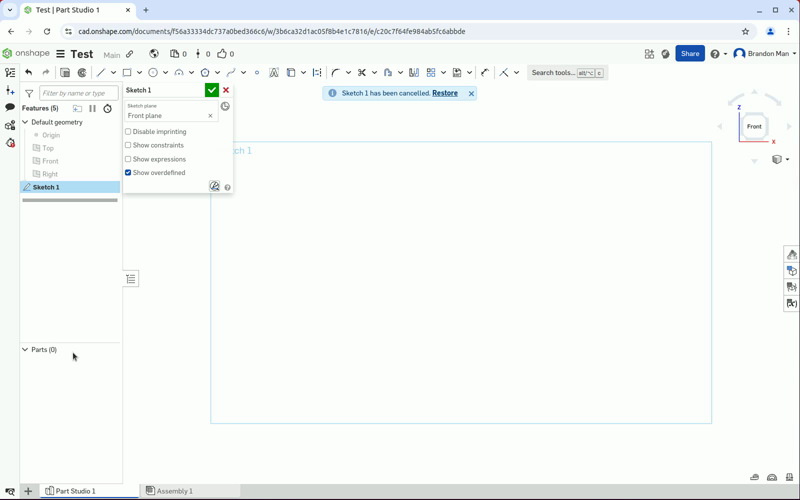
key(y)
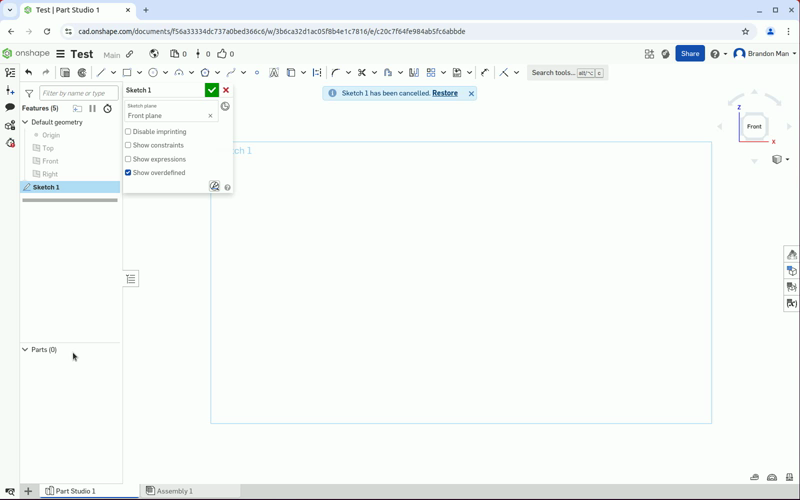
key(l)
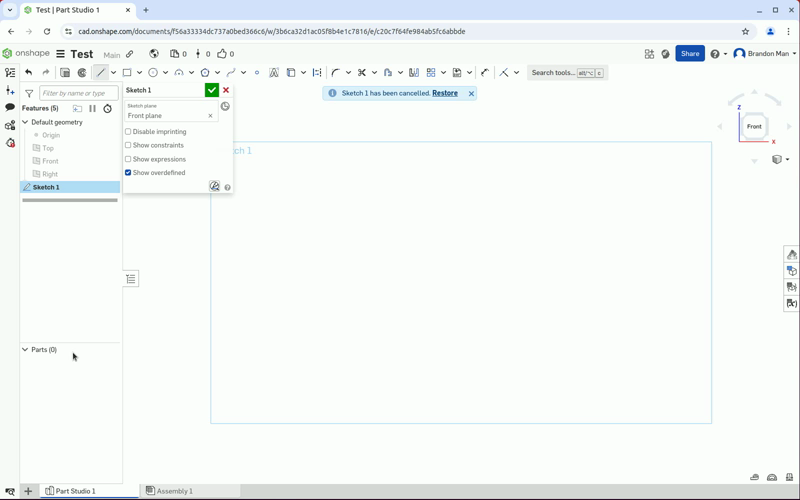
key_down(shift)
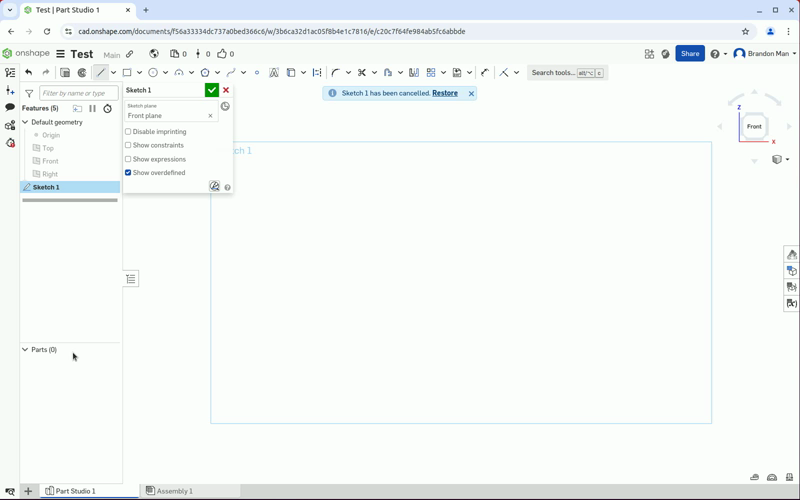
mouse_move(460, 282)
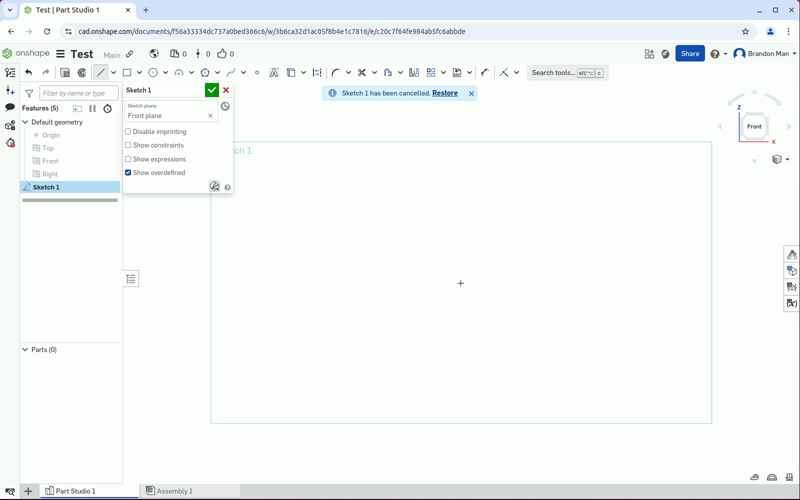
click(460, 282)
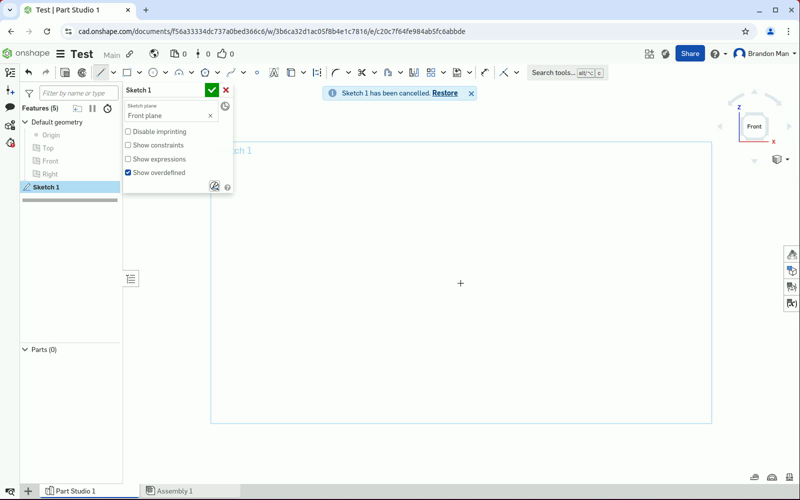
key_up(shift)
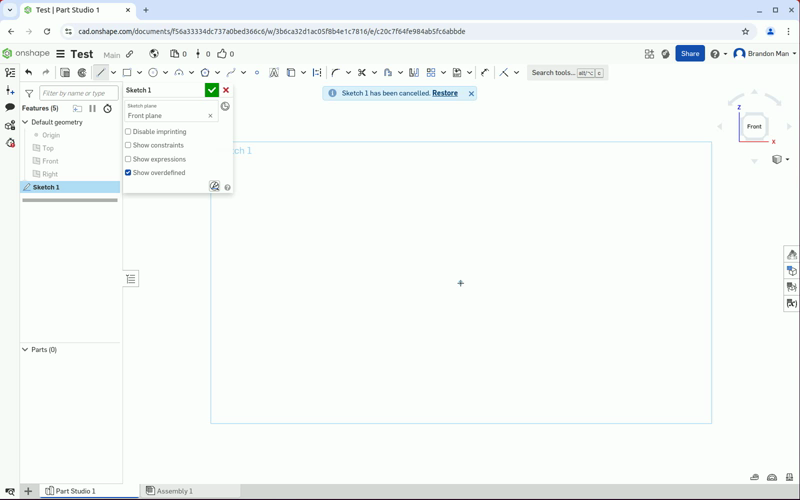
key_down(shift)
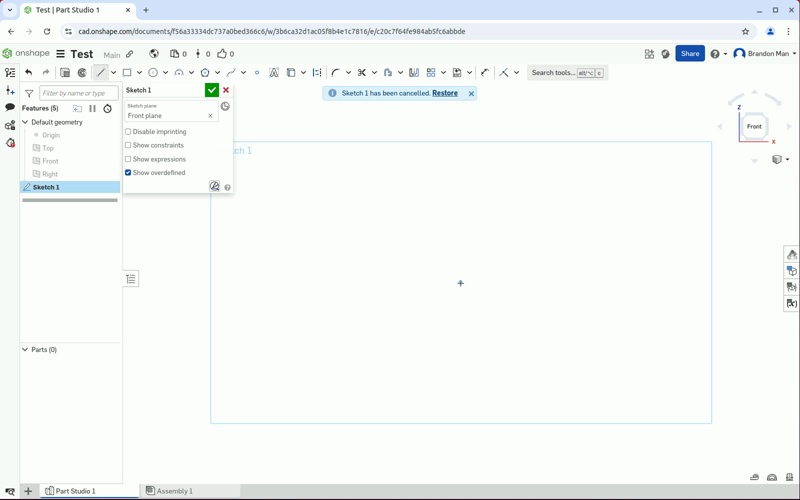
mouse_move(573, 282)
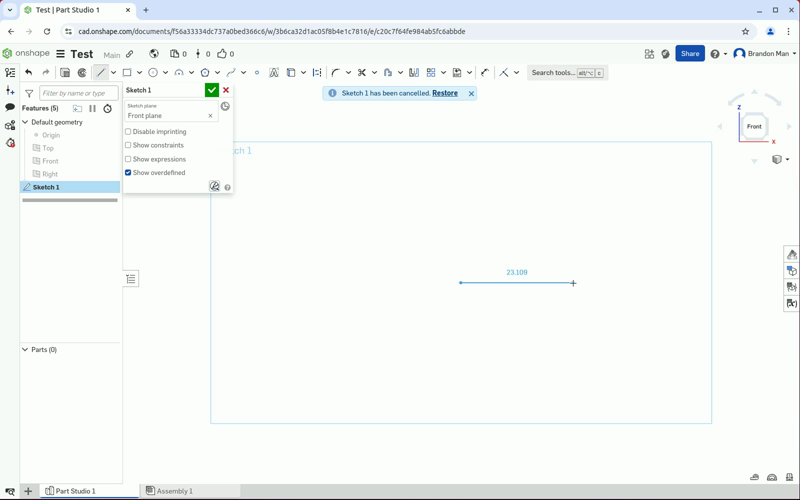
click(573, 282)
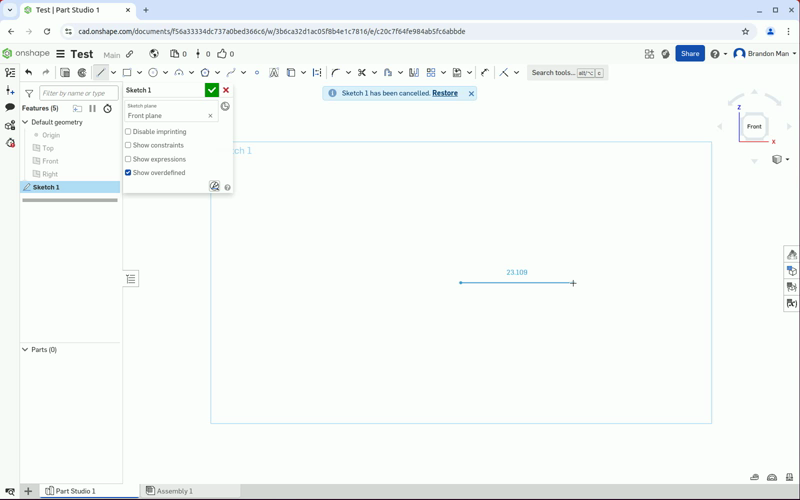
key_up(shift)
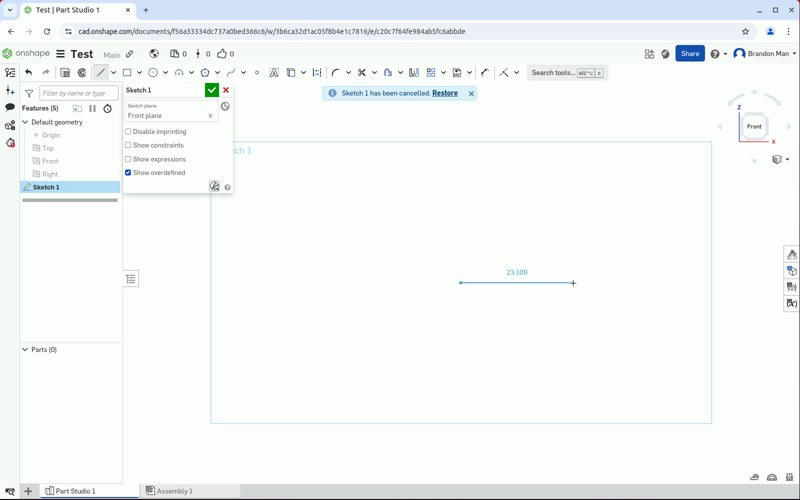
key_down(shift)
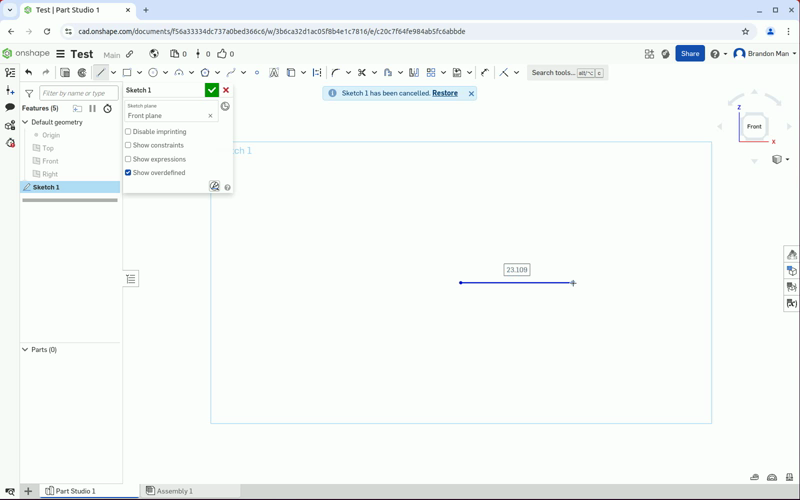
mouse_move(589, 282)
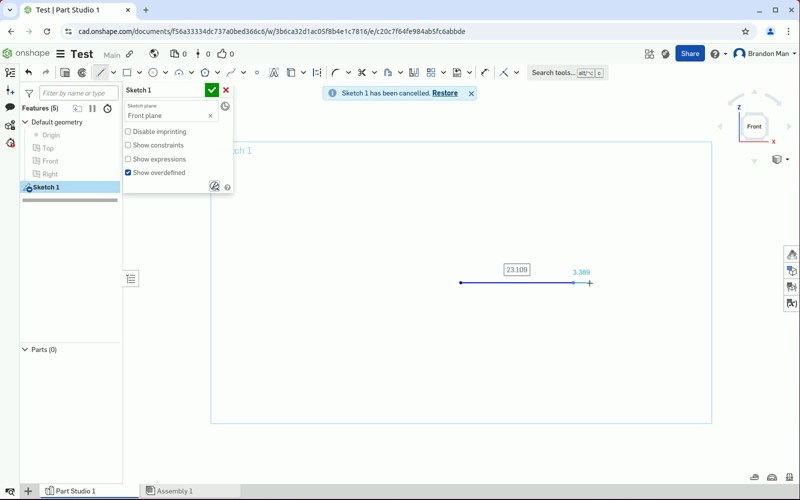
mouse_move(573, 264)
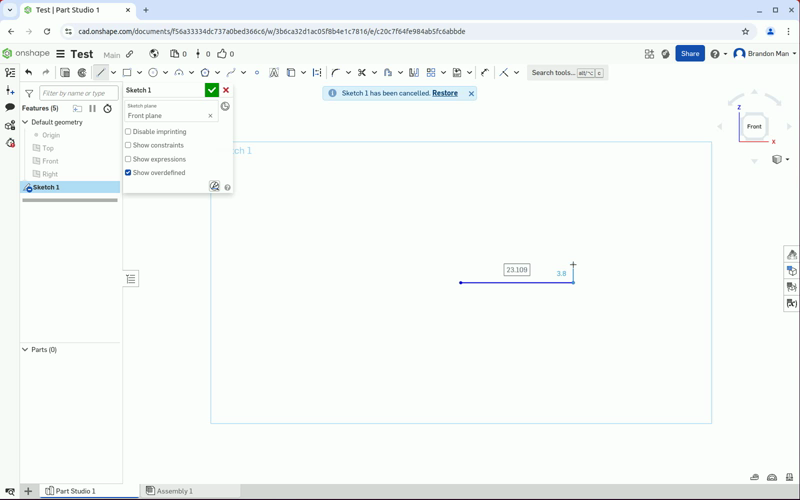
click(573, 264)
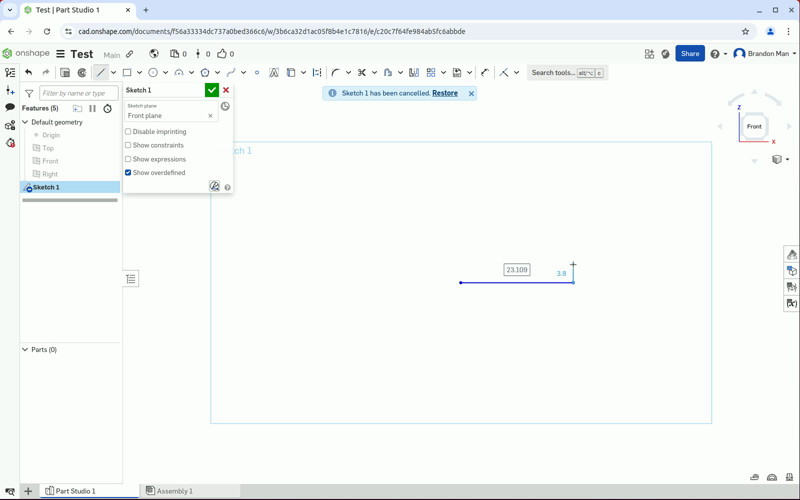
key_up(shift)
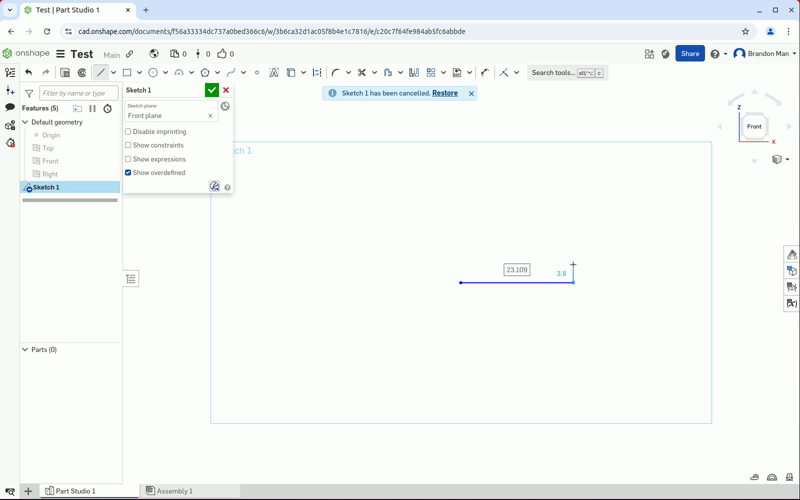
key_down(shift)
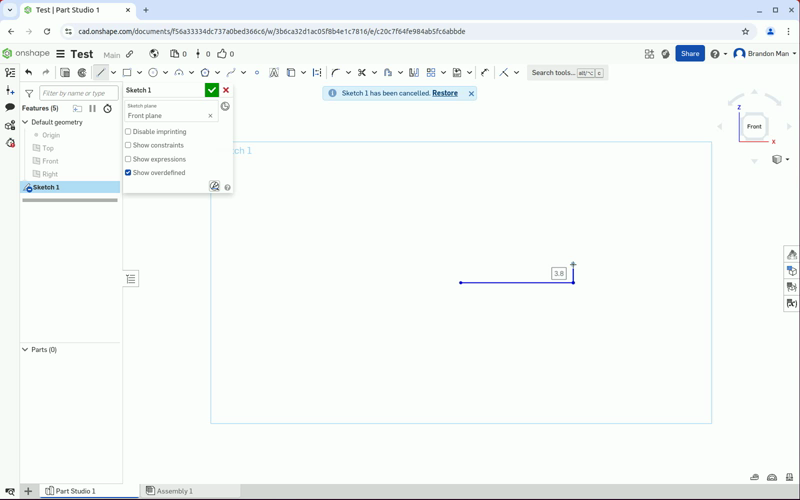
mouse_move(498, 264)
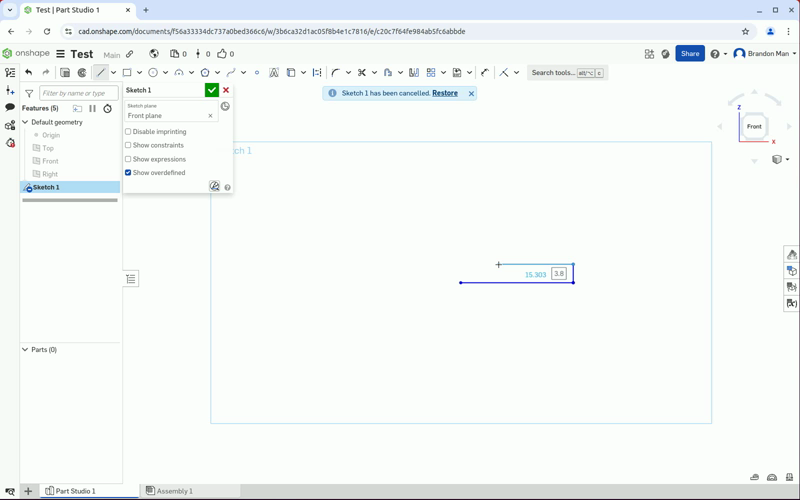
click(498, 264)
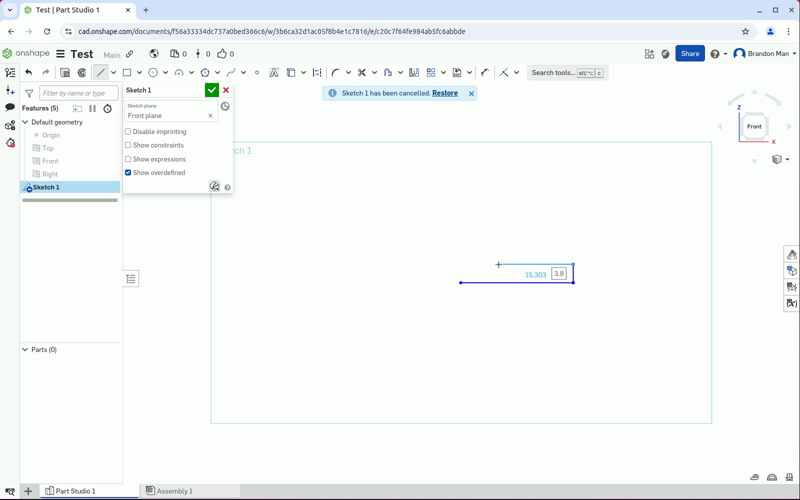
key_up(shift)
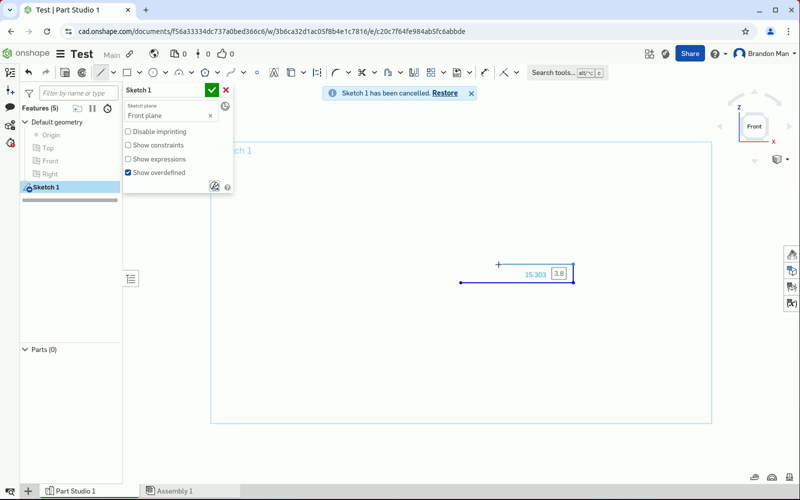
key_down(shift)
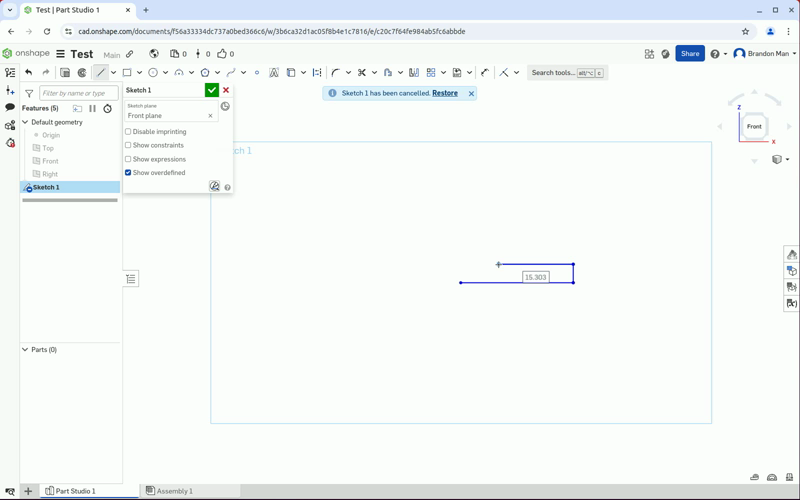
mouse_move(528, 264)
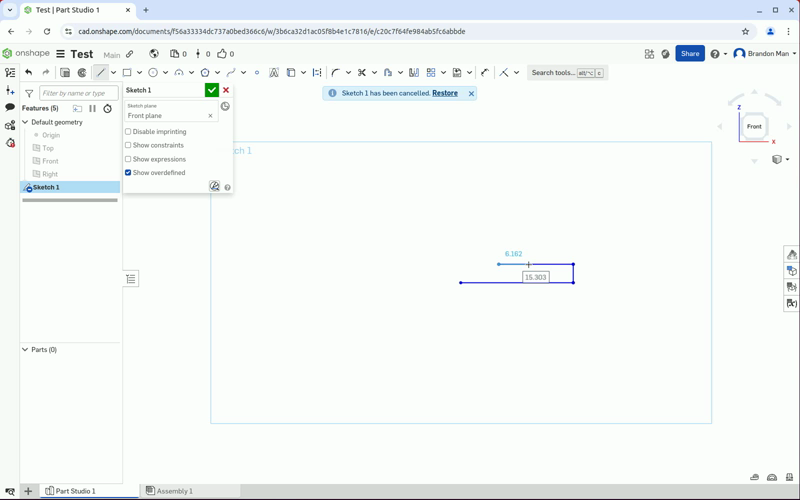
mouse_move(498, 208)
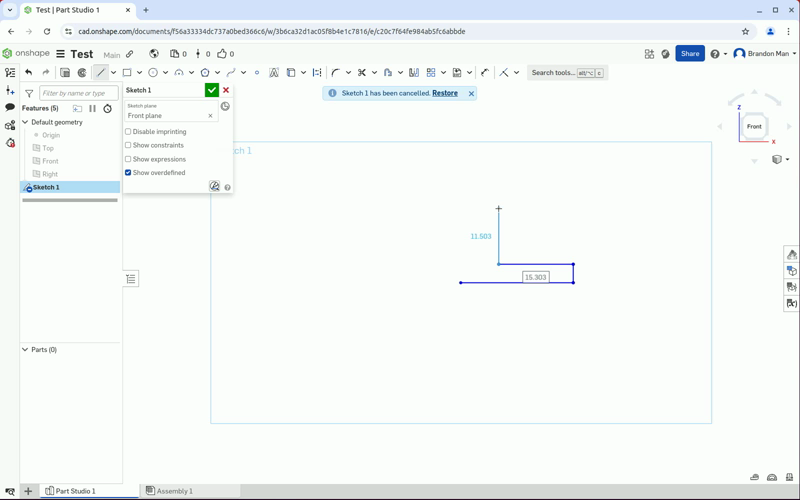
click(498, 208)
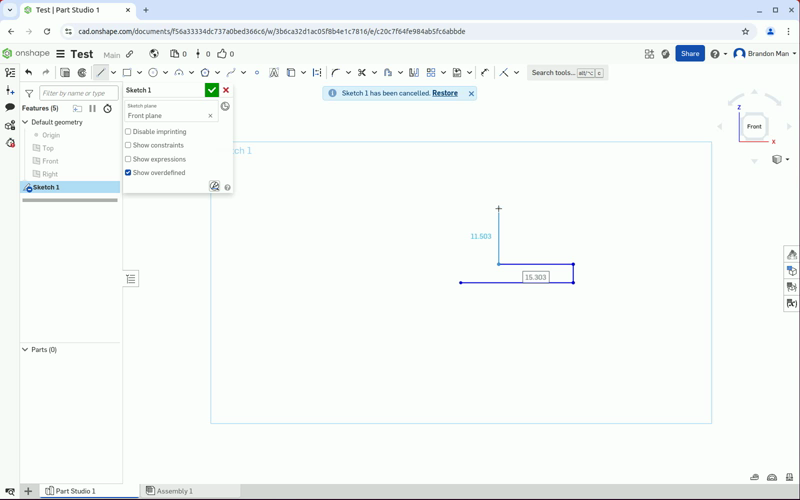
key_up(shift)
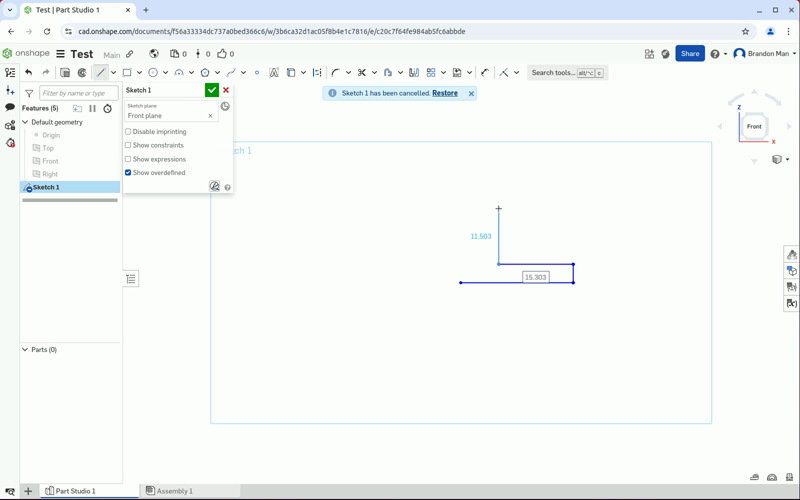
key_down(shift)
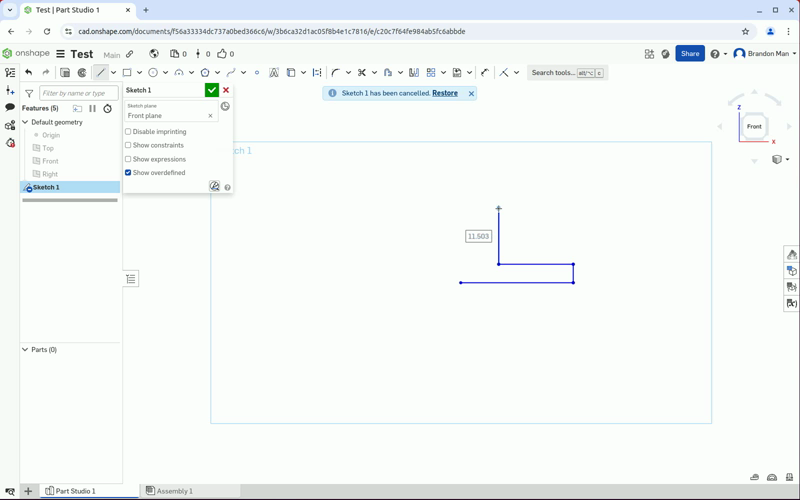
mouse_move(528, 208)
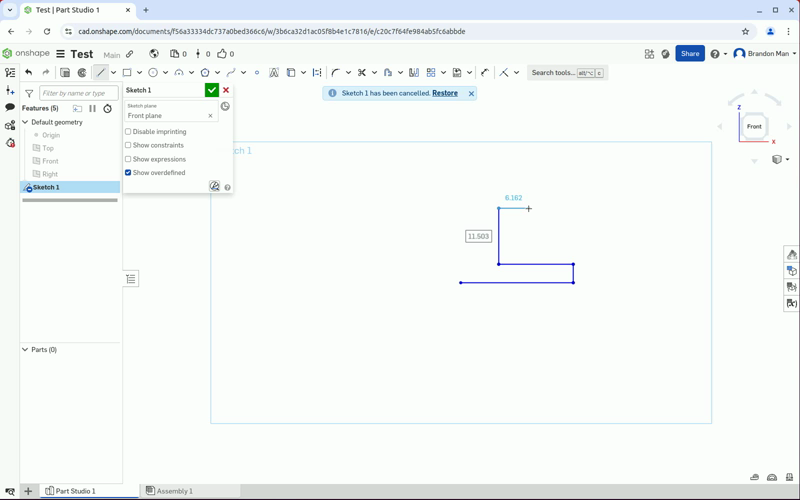
mouse_move(460, 208)
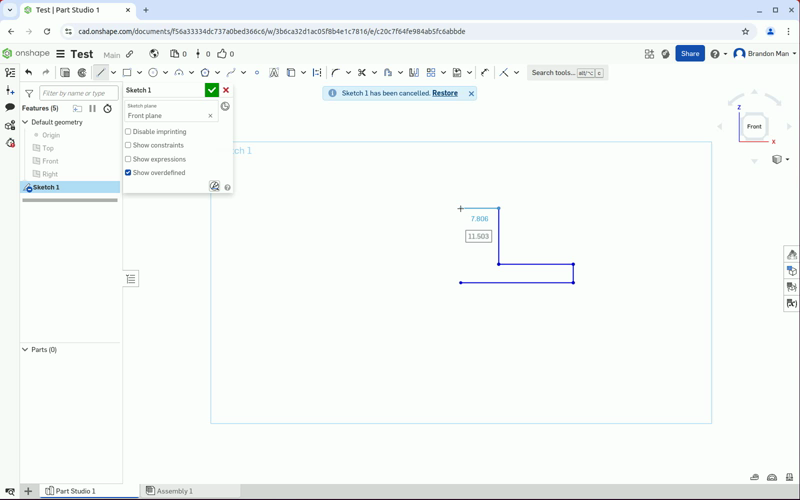
click(460, 208)
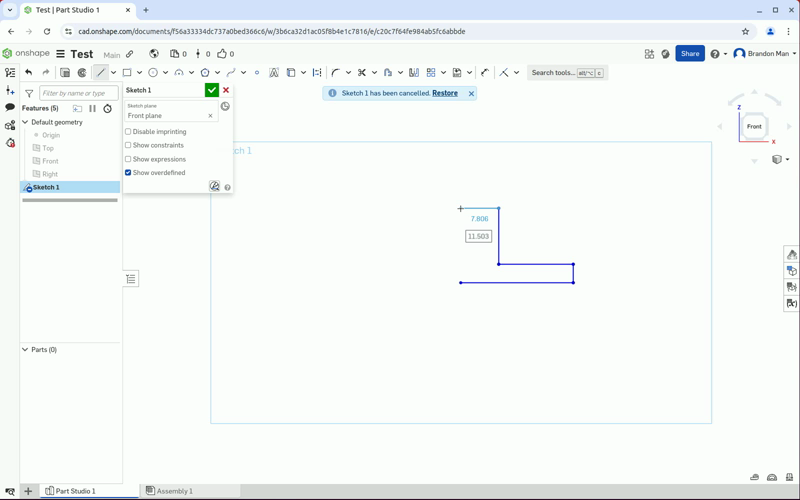
key_up(shift)
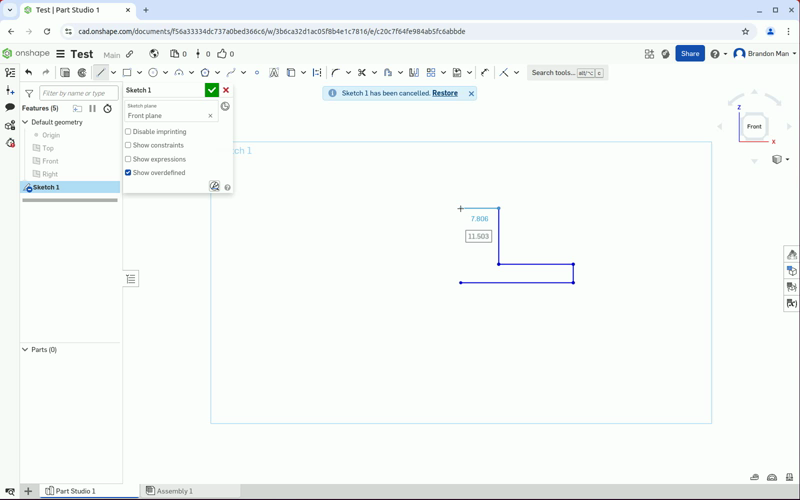
key_down(shift)
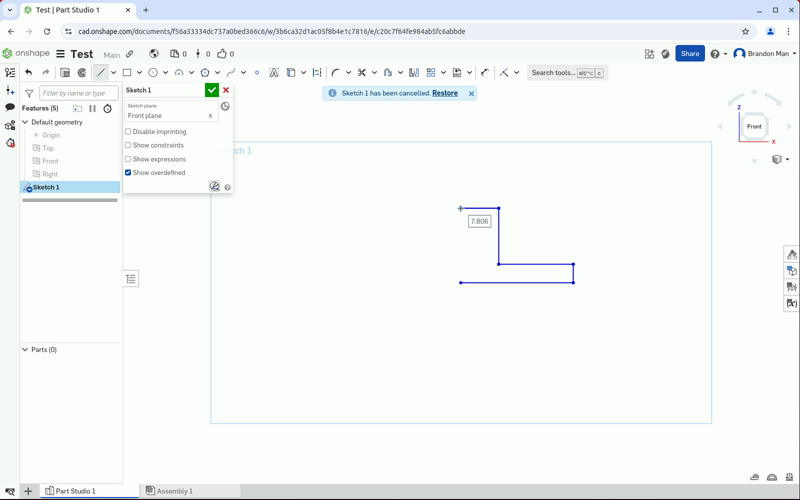
mouse_move(460, 282)
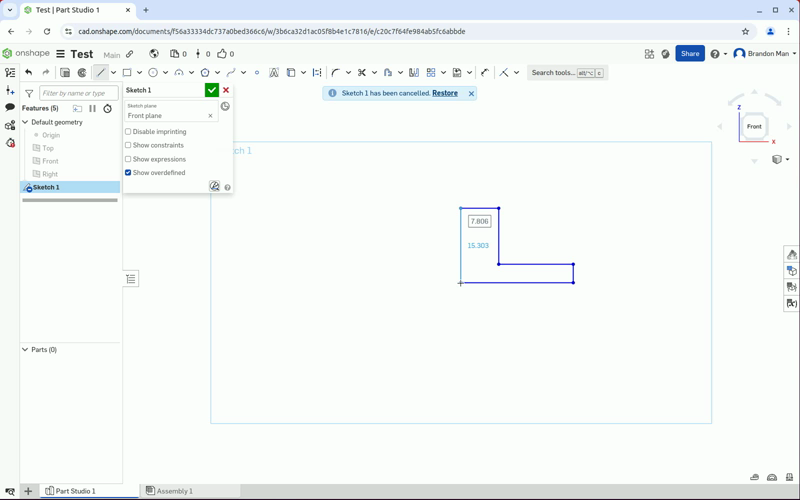
key_up(shift)
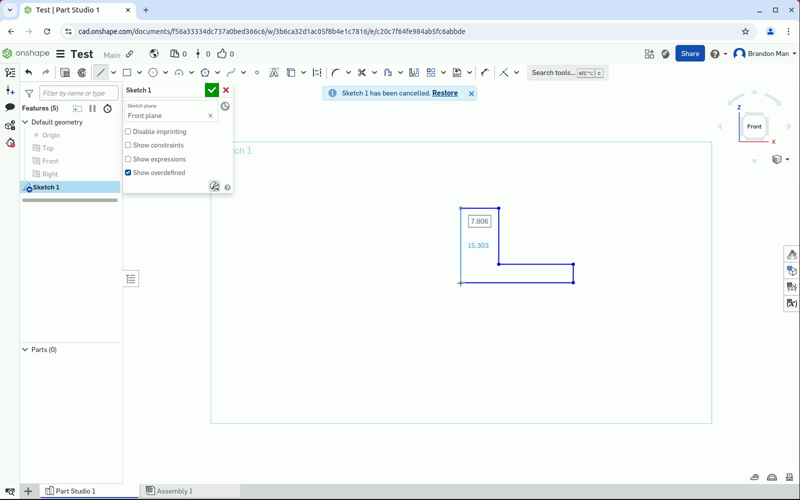
click(460, 282)
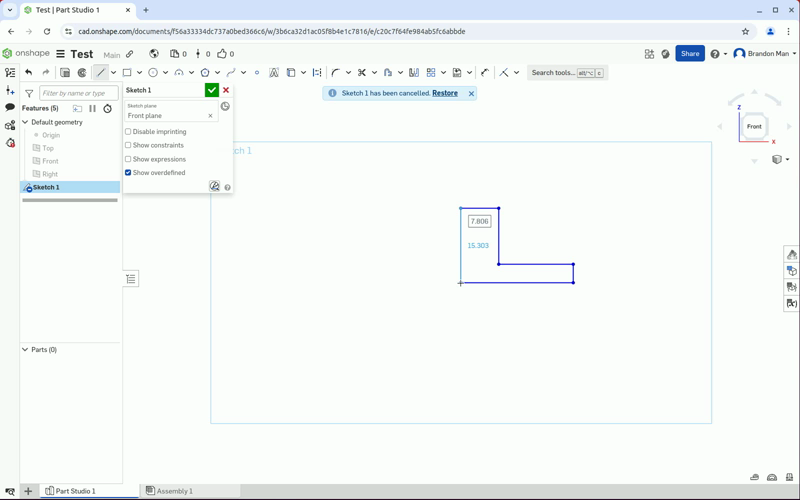
key(esc)
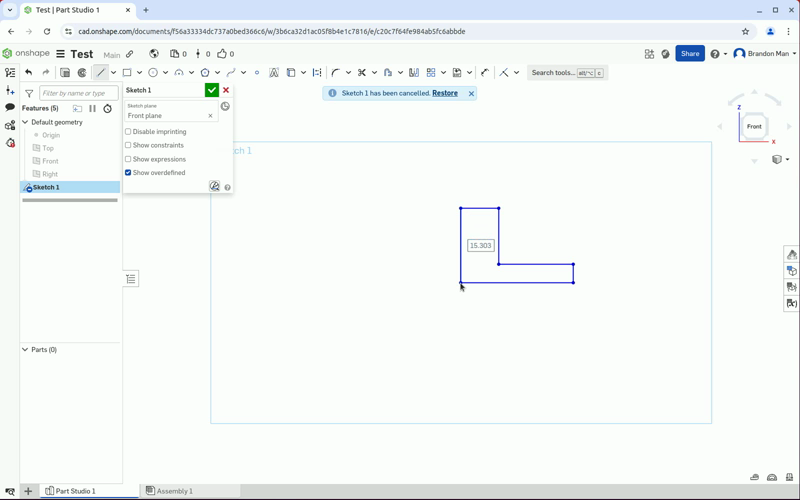
mouse_move(463, 222)
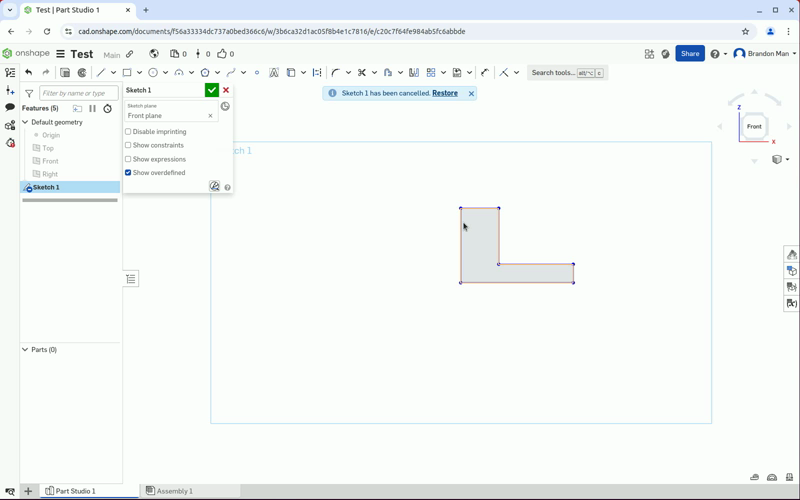
click(463, 222)
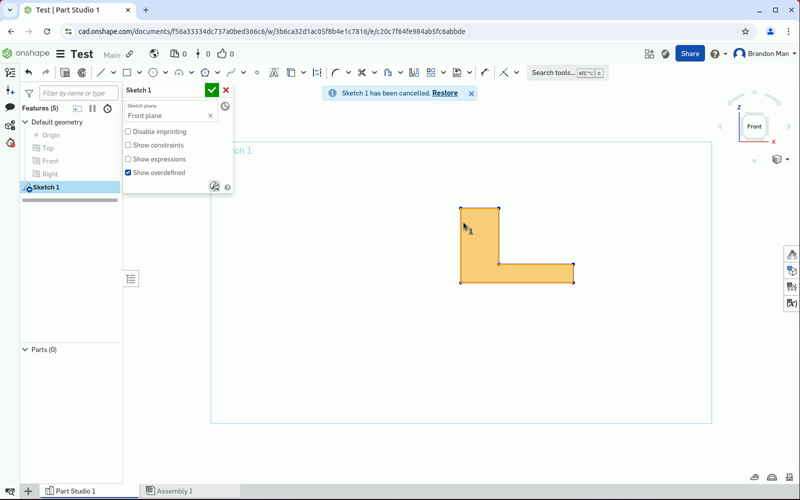
mouse_move(73, 352)
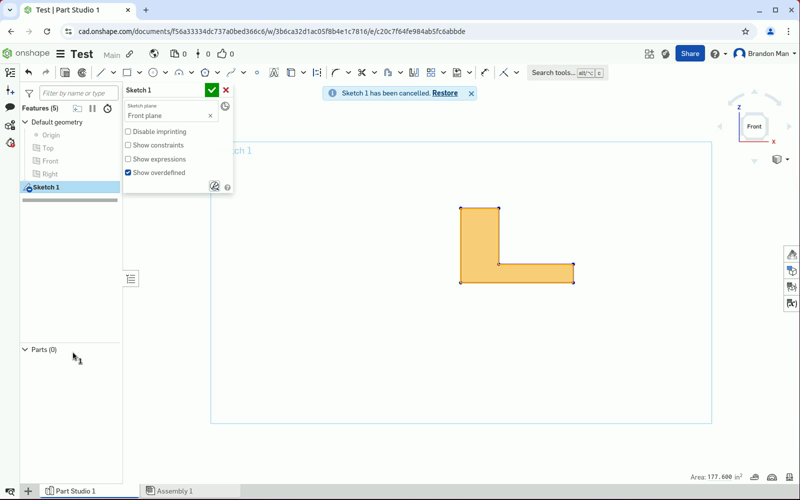
key(shift+y)
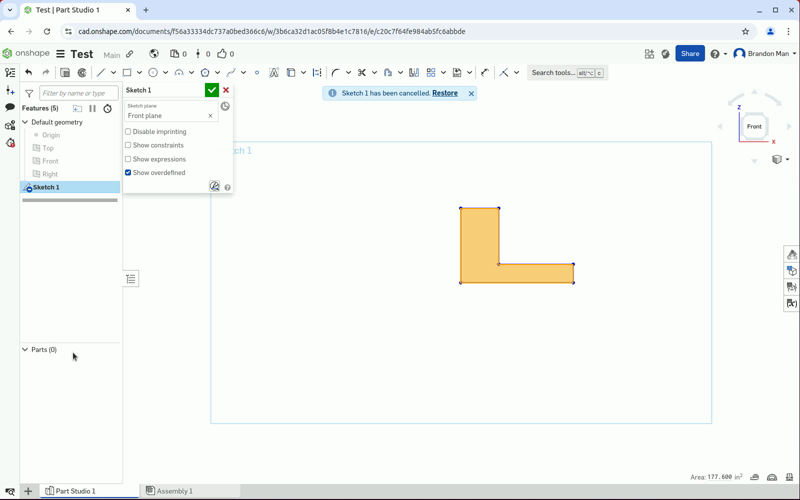
key(shift+e)
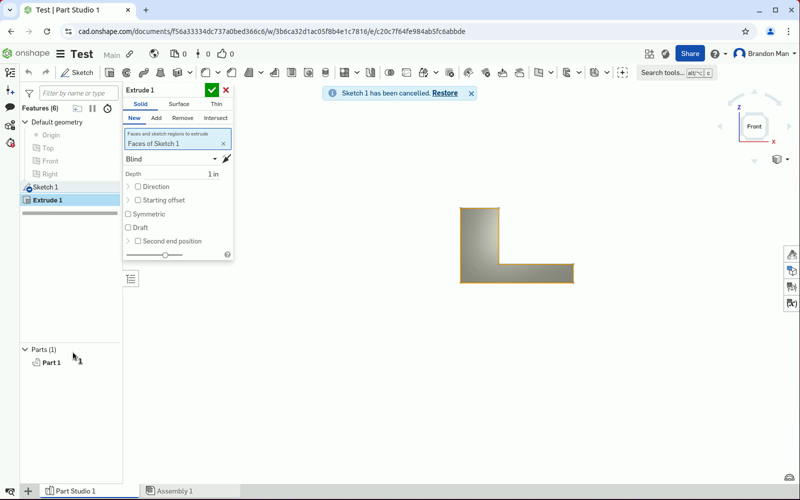
mouse_move(143, 106)
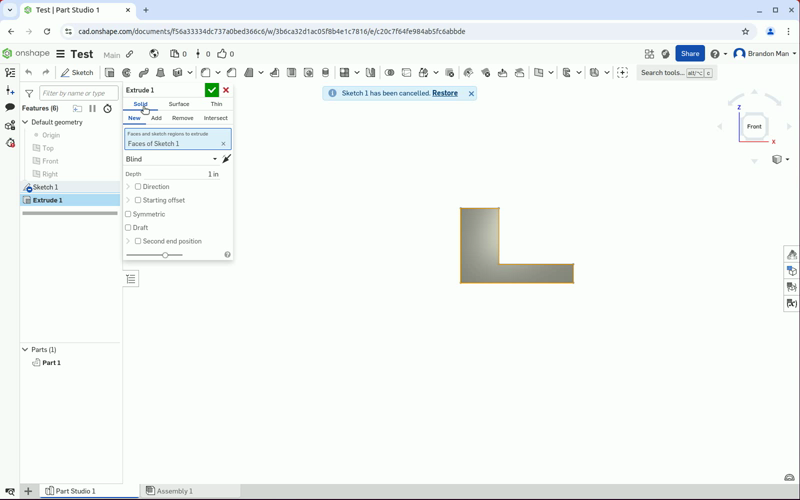
click(143, 106)
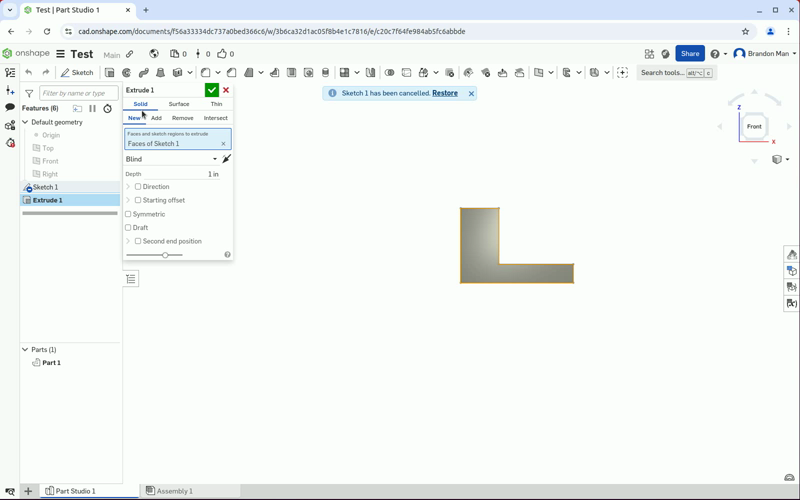
mouse_move(137, 120)
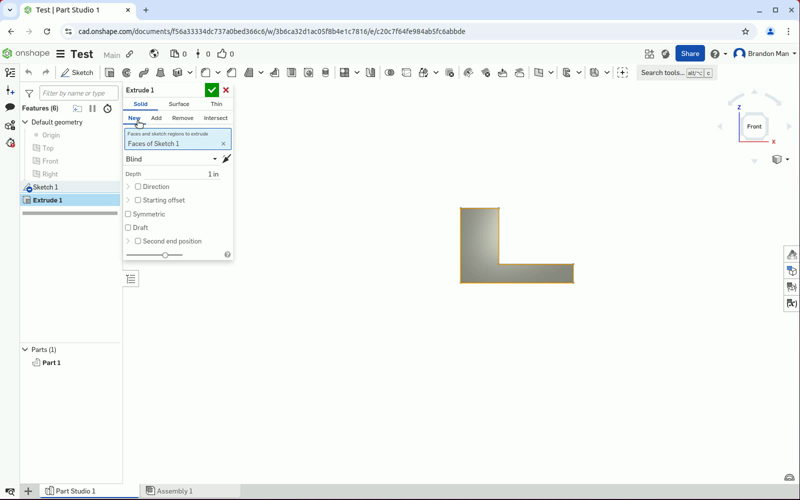
click(137, 120)
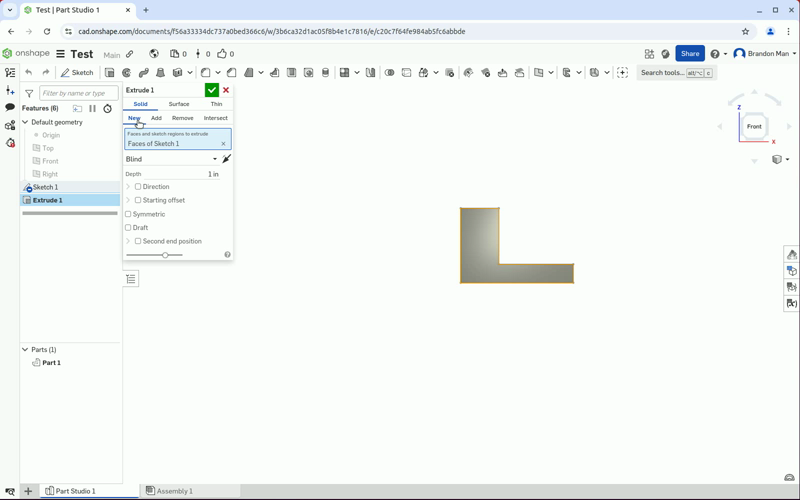
key(tab, 4)
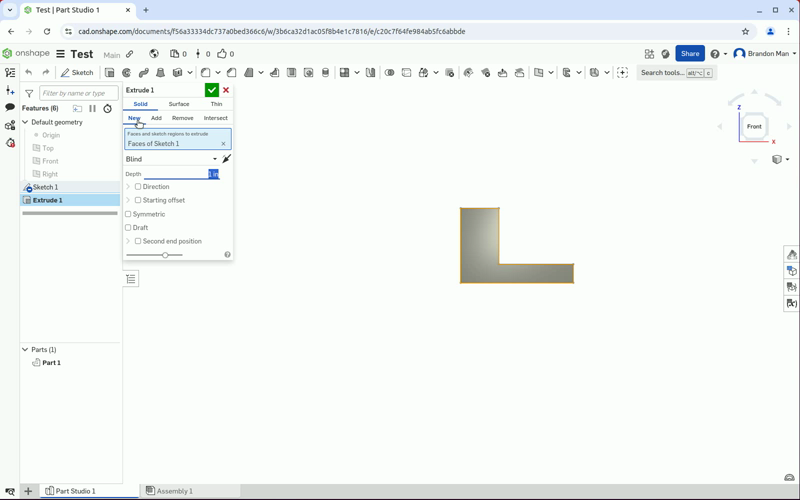
text(15.405)
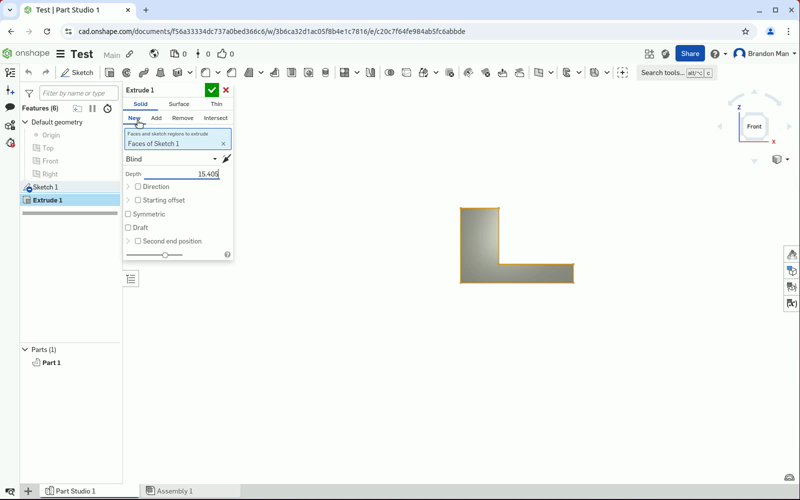
key(enter)
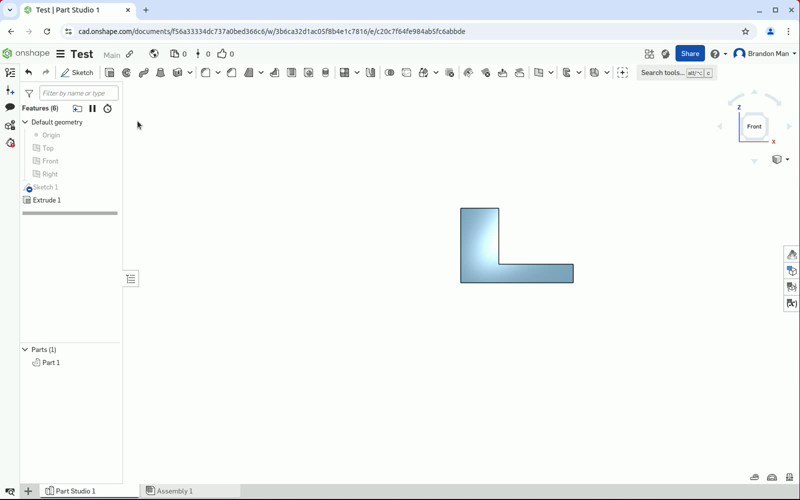
key(shift+h)
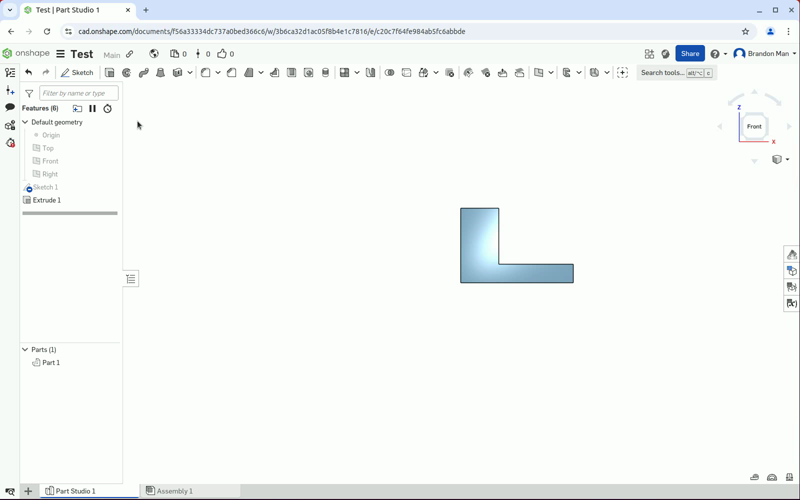
key(shift+h)
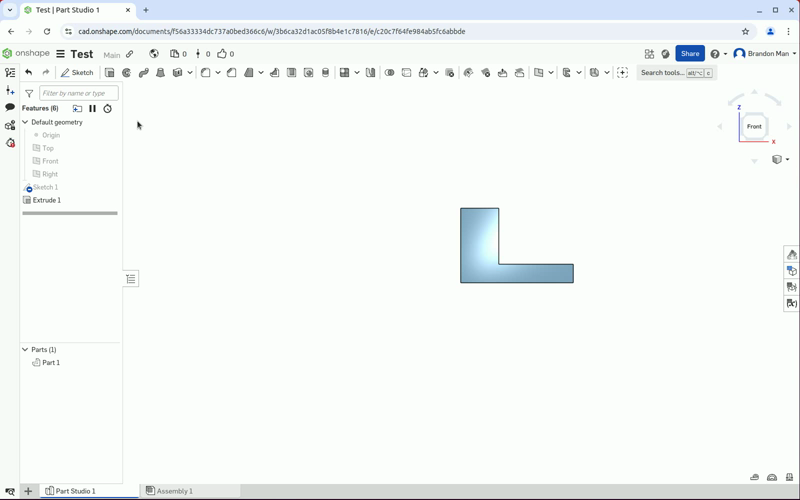
mouse_move(73, 189)
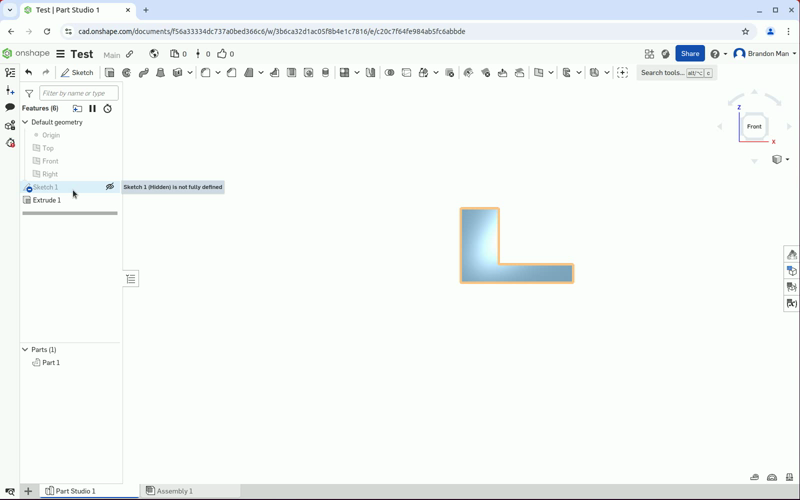
click(73, 189)
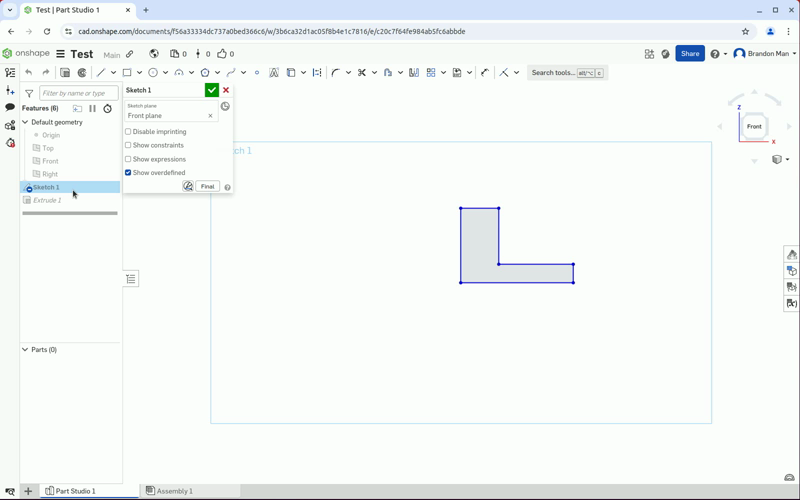
mouse_move(229, 92)
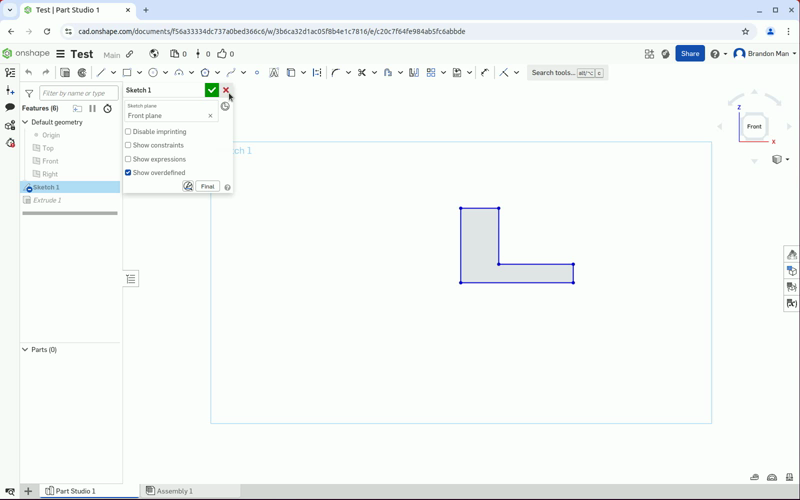
click(229, 92)
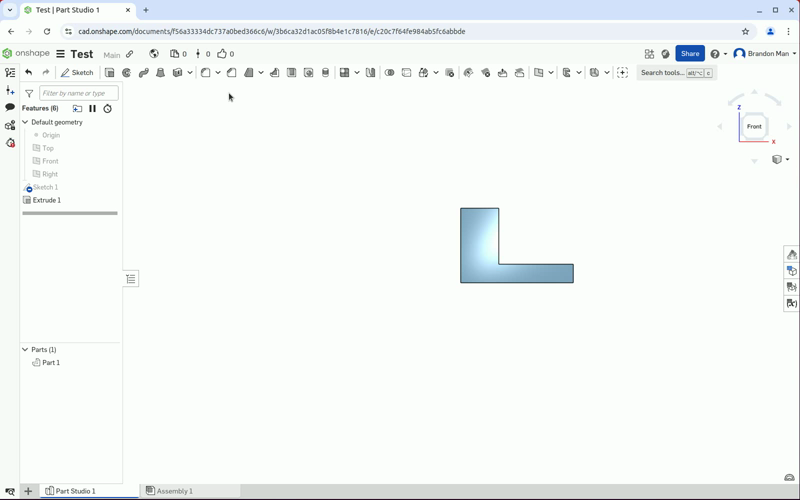
mouse_move(73, 352)
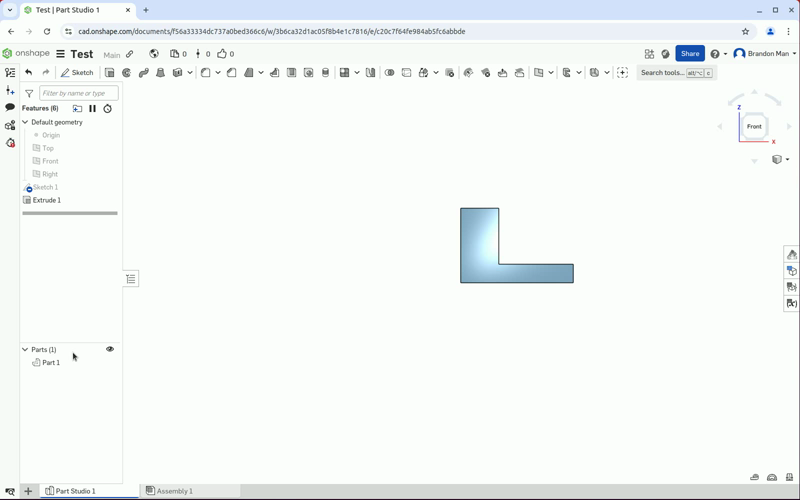
key(y)
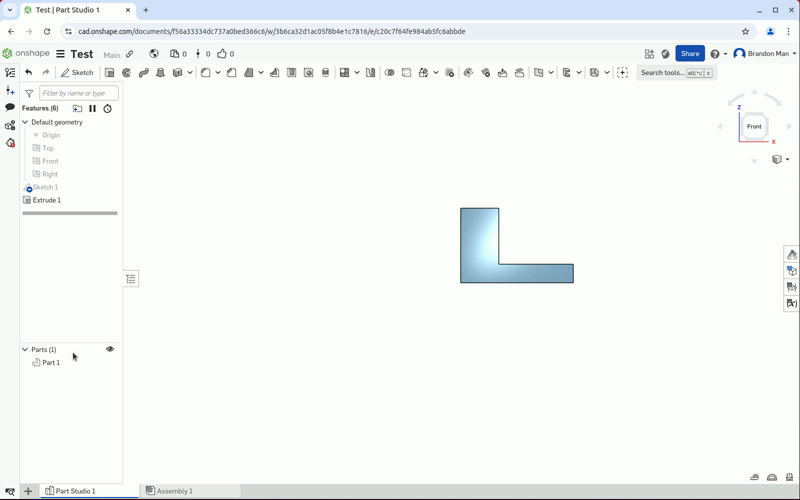
key(shift+p)
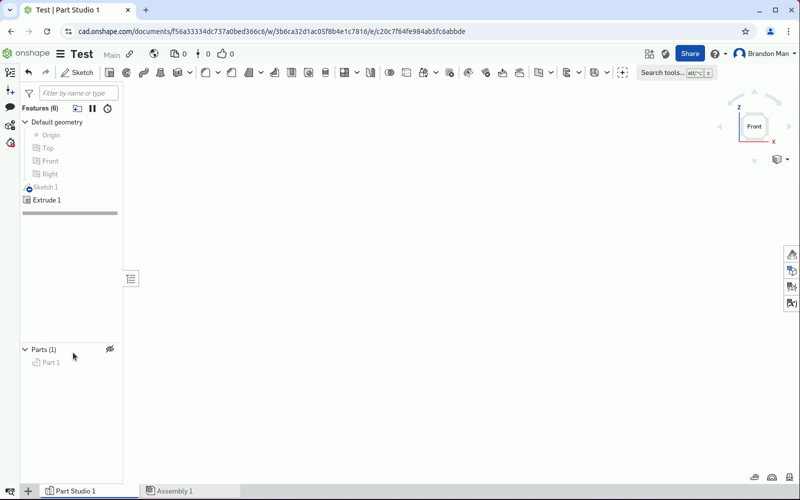
key(space)
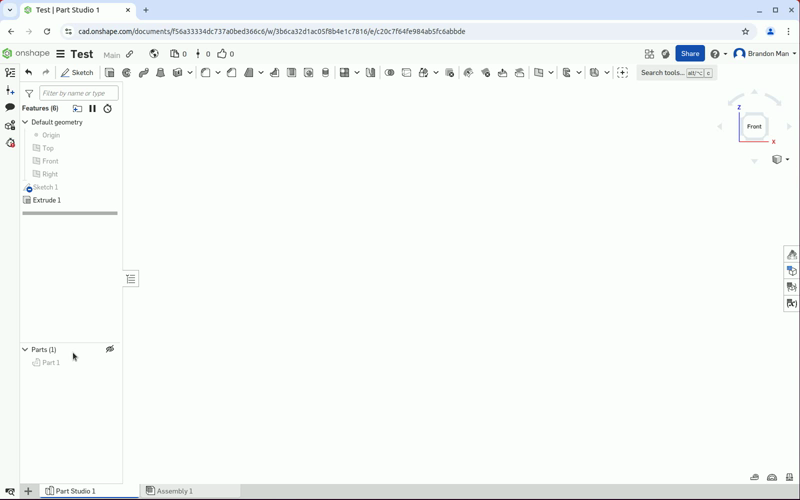
key_down(shift)
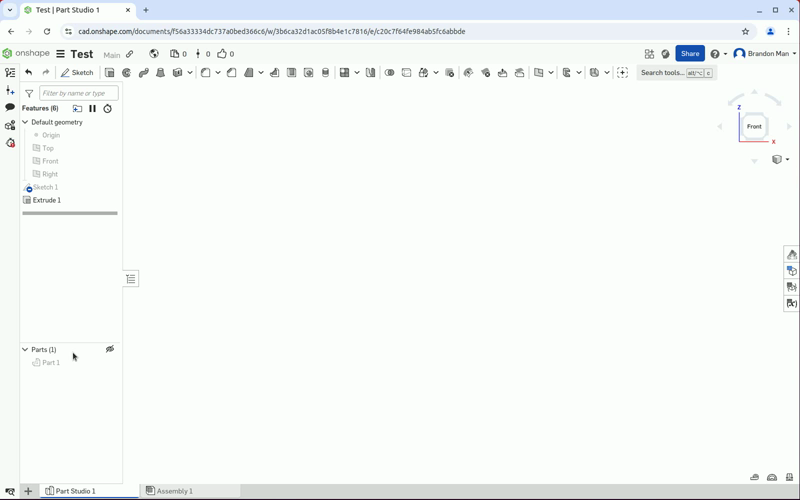
key(left)
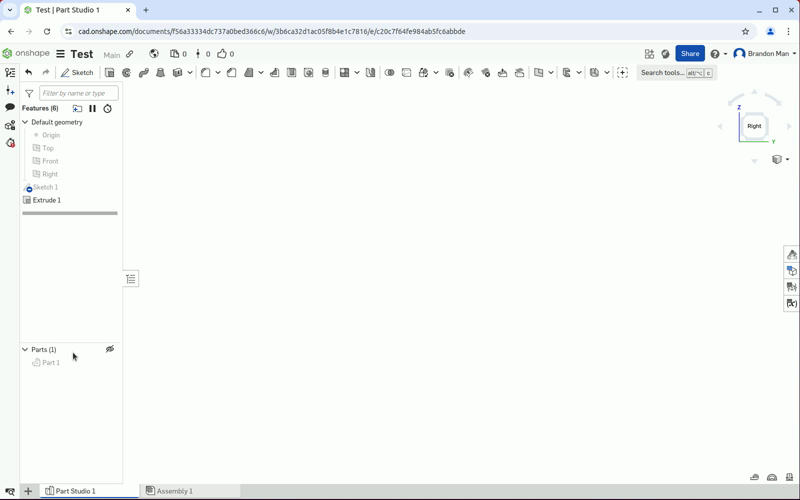
key_up(shift)
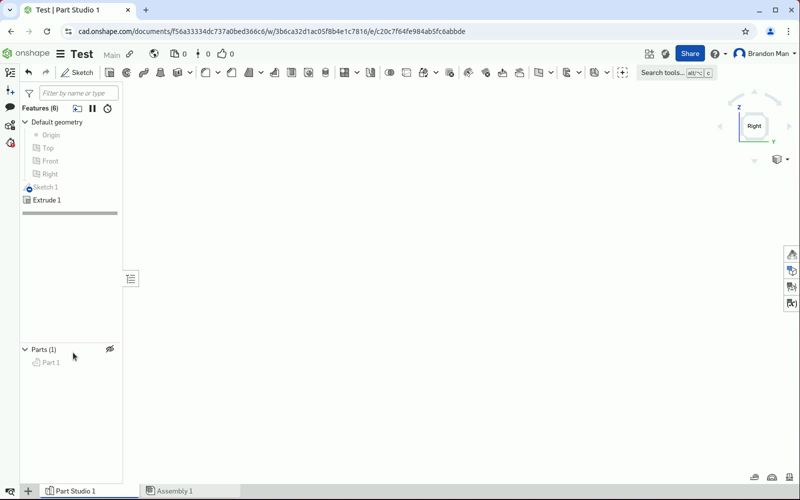
mouse_move(73, 352)
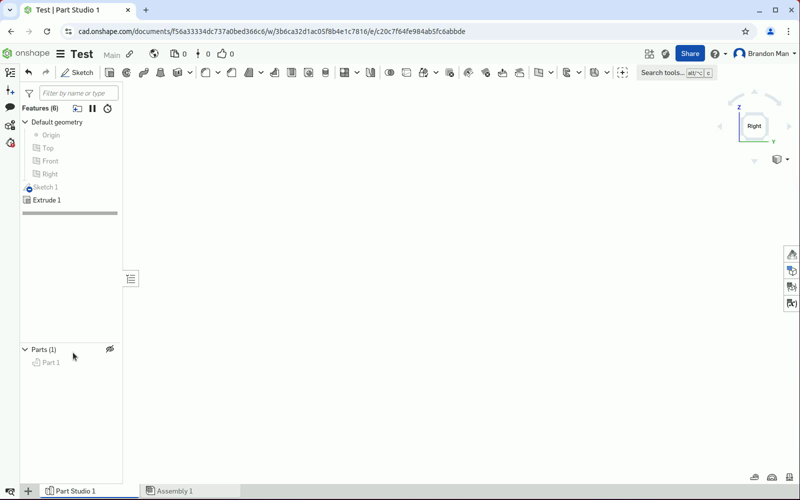
key(shift+y)
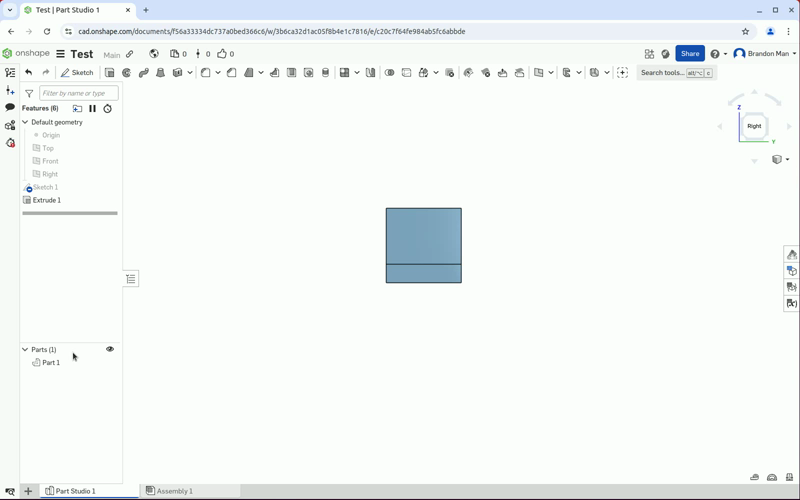
mouse_move(541, 75)
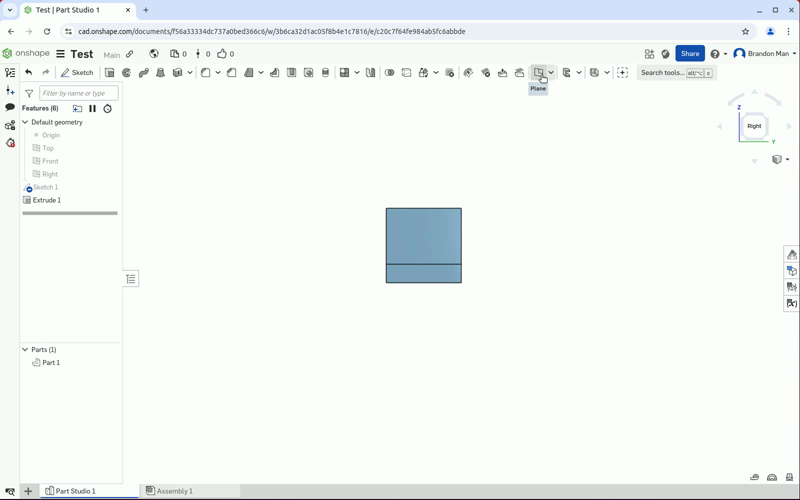
click(541, 75)
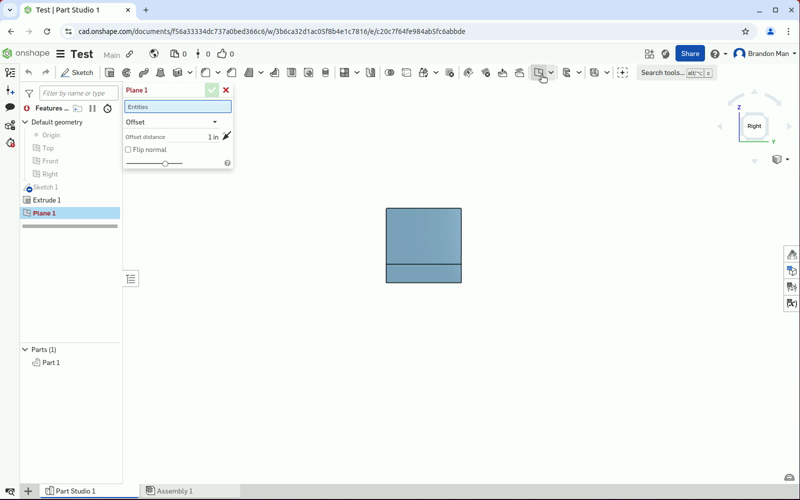
mouse_move(73, 176)
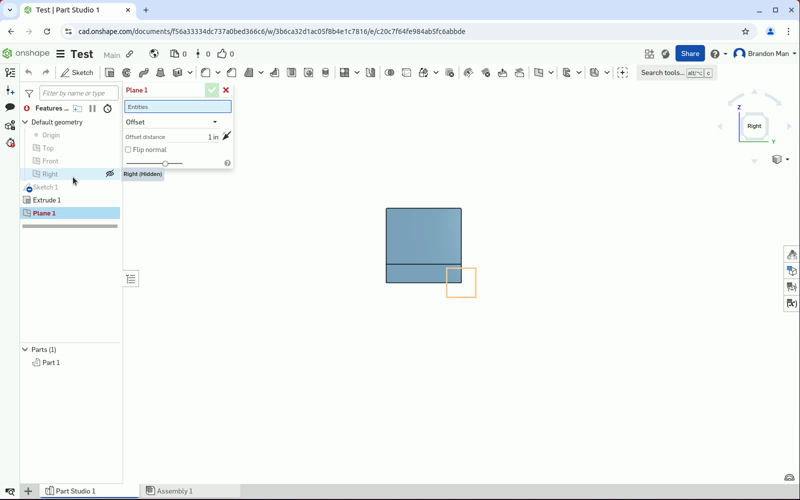
click(73, 176)
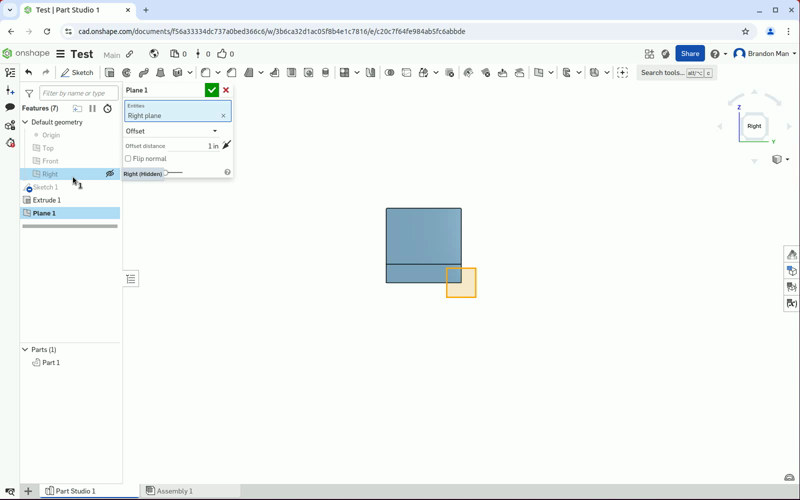
key(tab, 2)
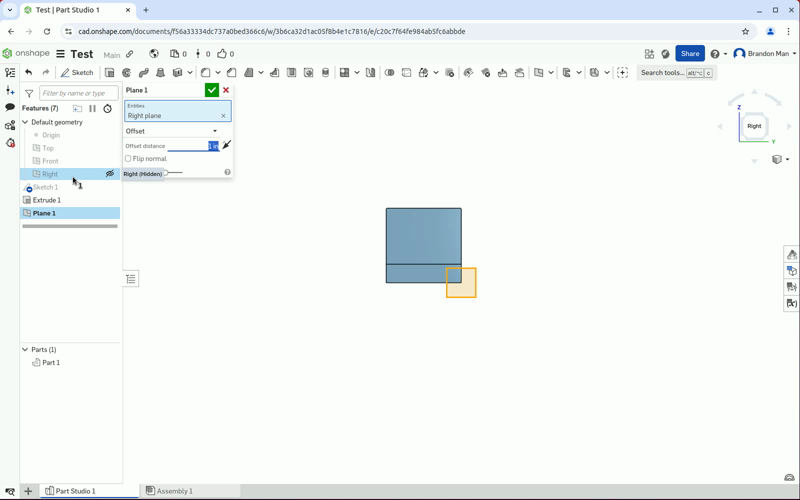
text(7.703)
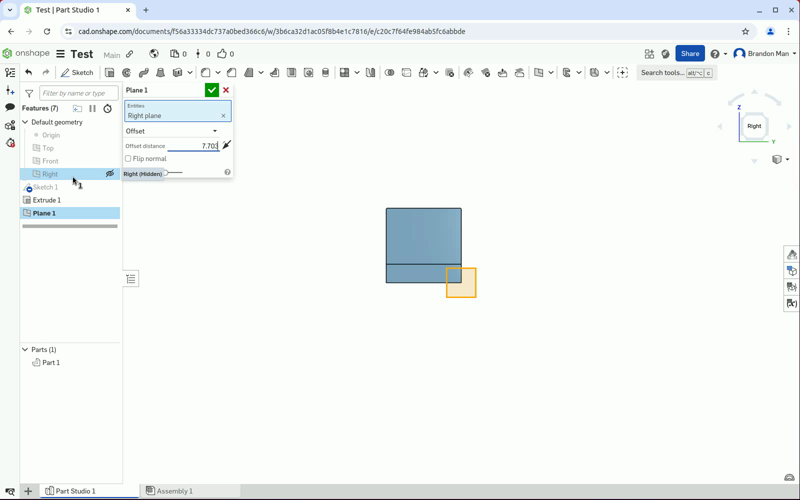
key(enter, 2)
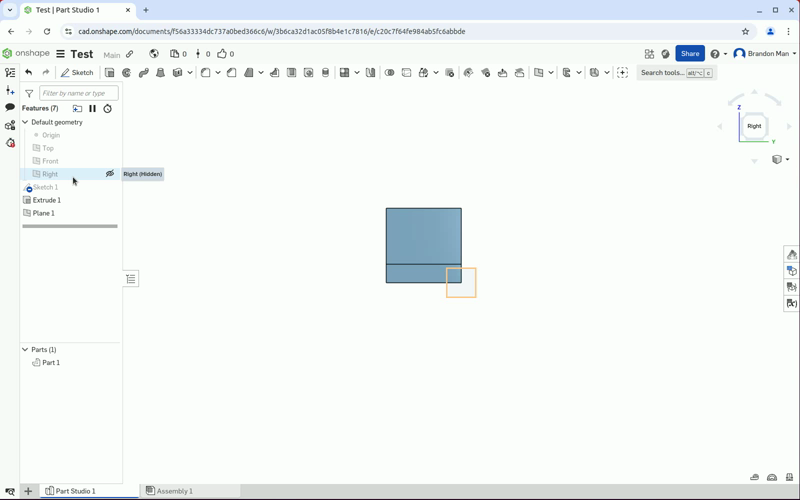
key(shift+s)
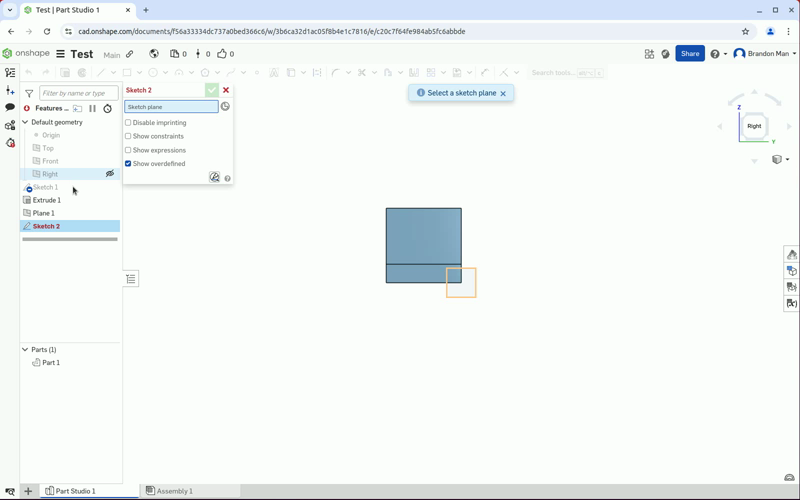
mouse_move(73, 215)
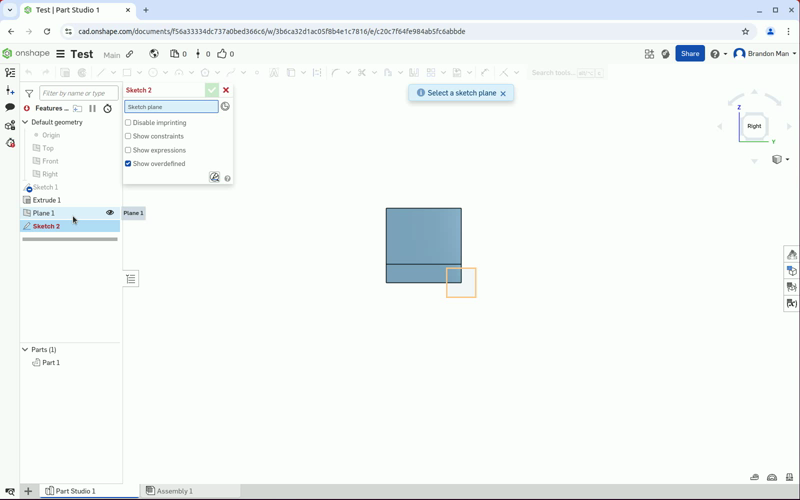
click(73, 215)
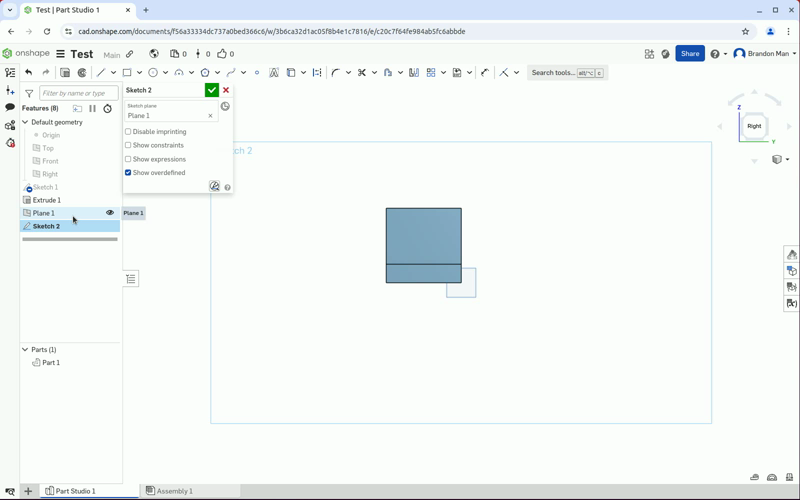
mouse_move(73, 352)
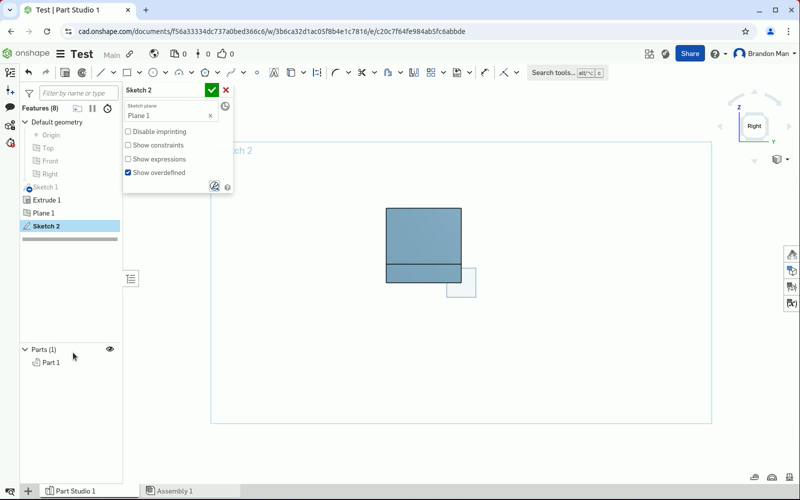
key(y)
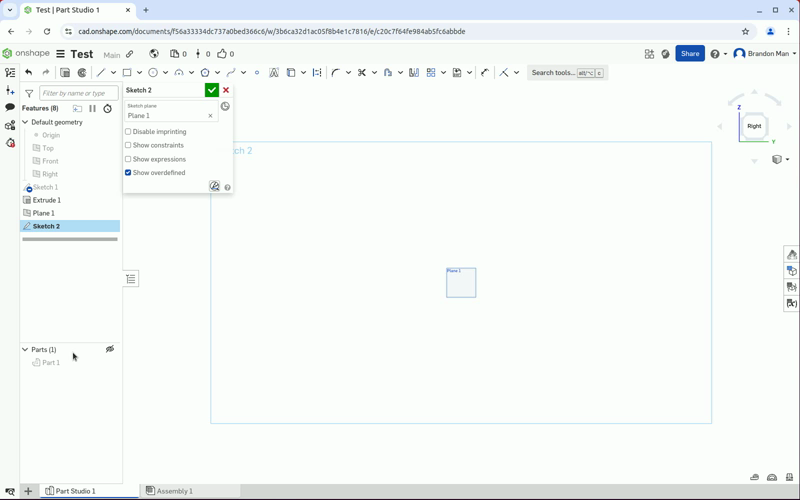
key(l)
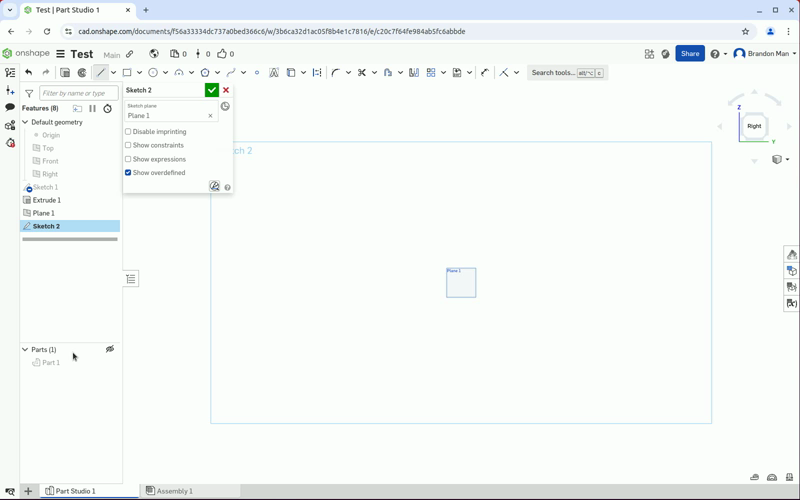
key_down(shift)
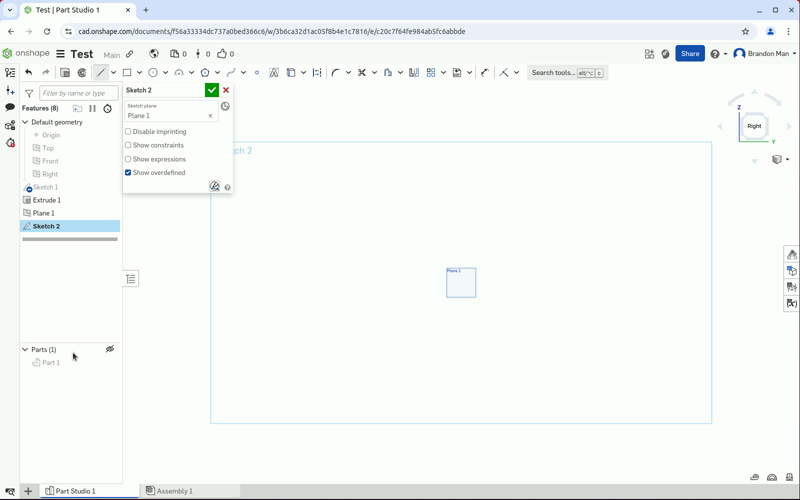
mouse_move(441, 264)
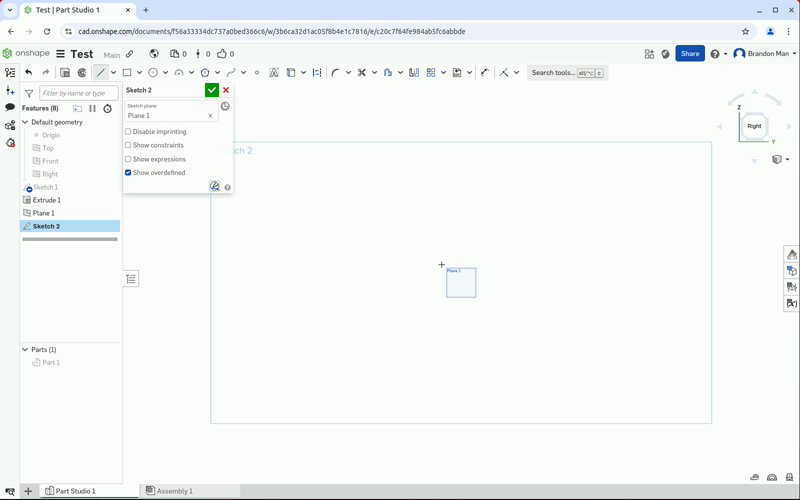
click(441, 264)
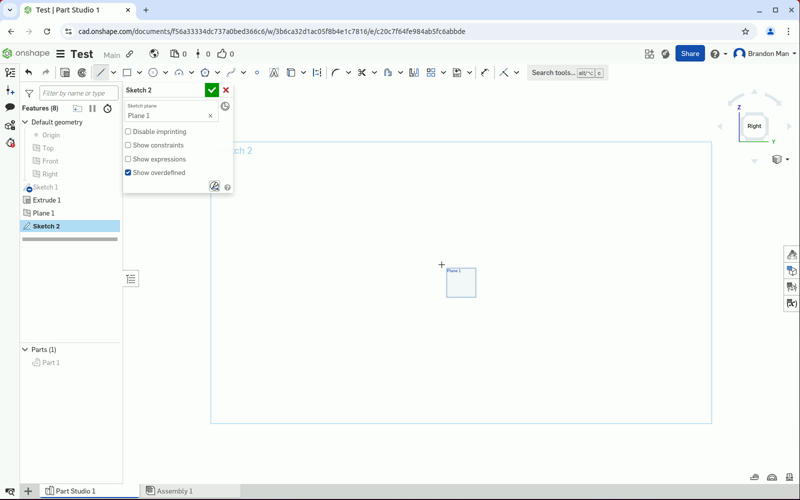
key_up(shift)
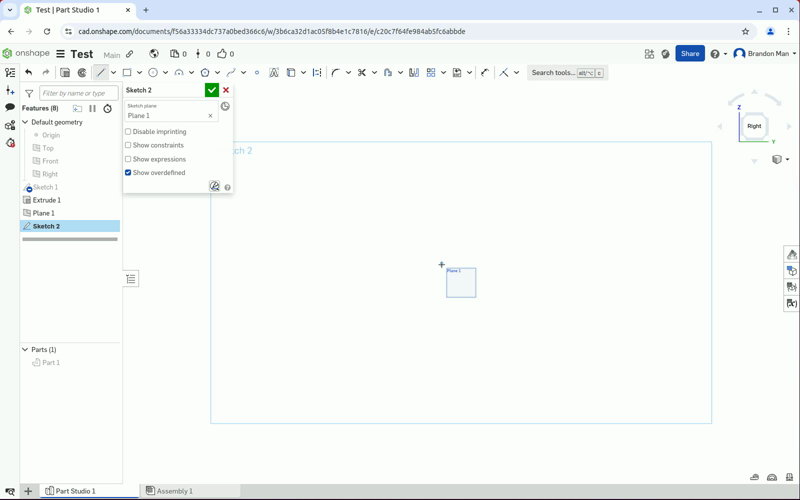
key_down(shift)
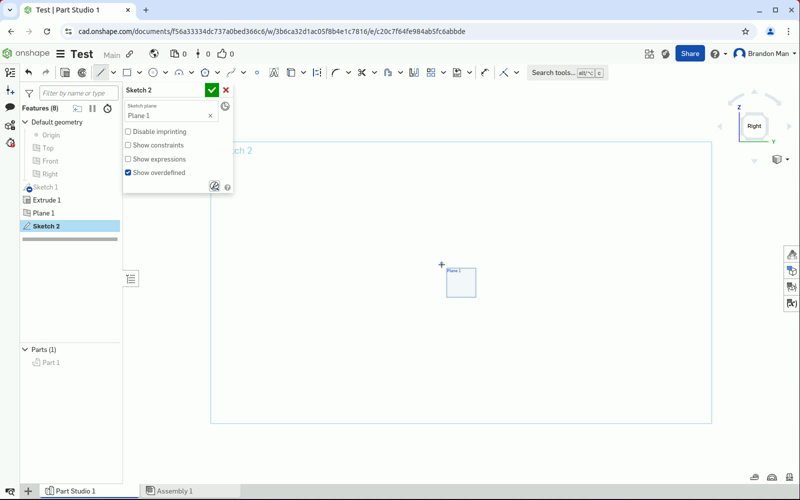
mouse_move(471, 264)
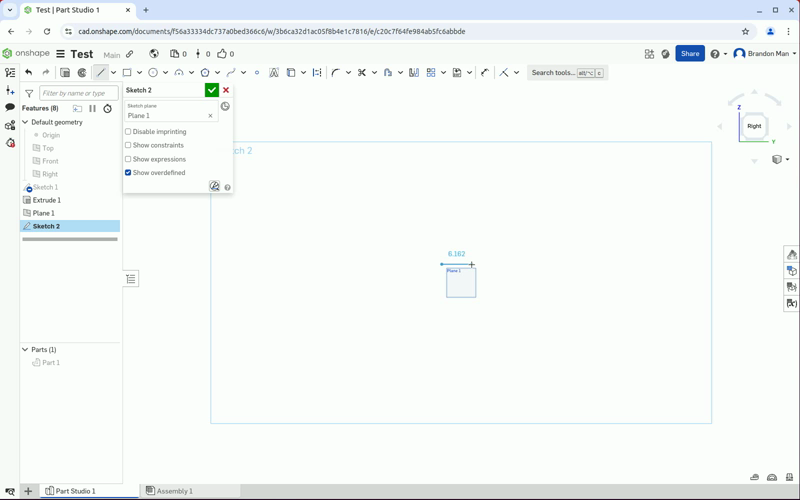
mouse_move(461, 264)
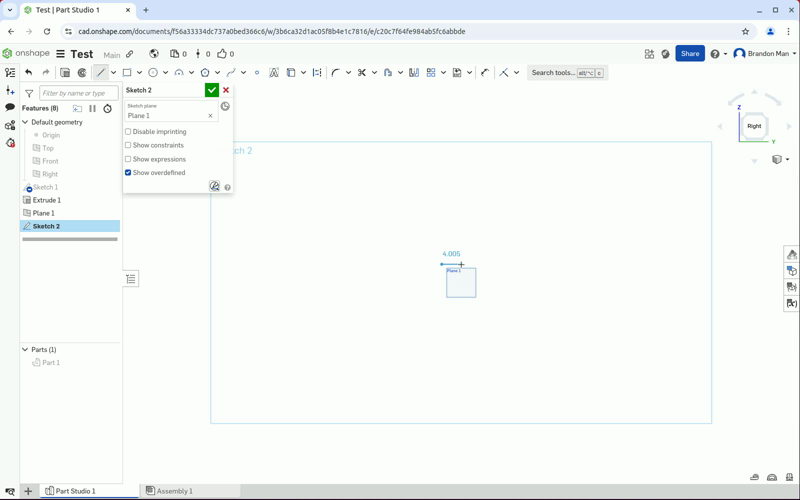
click(461, 264)
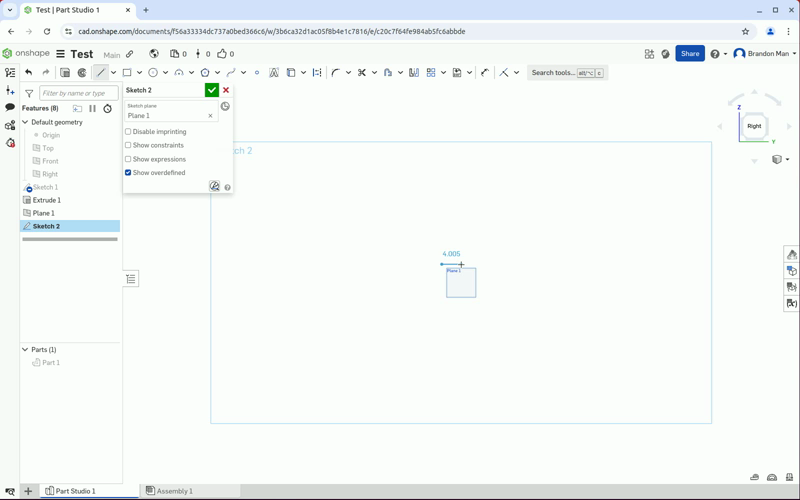
key_up(shift)
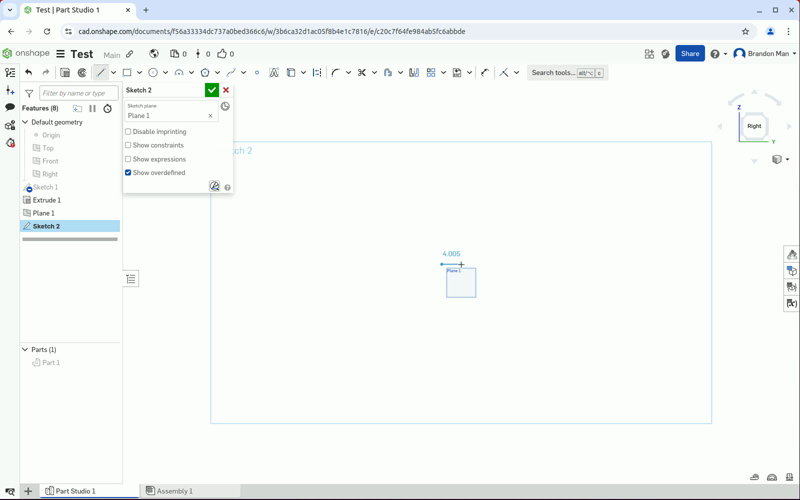
key_down(shift)
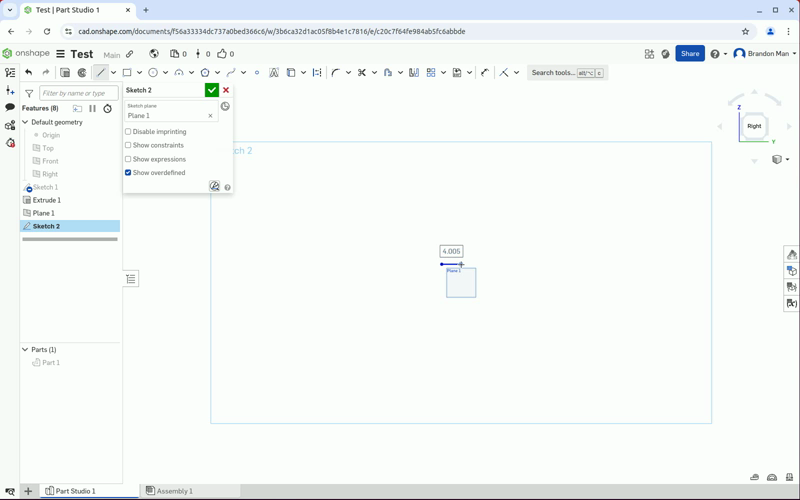
mouse_move(491, 264)
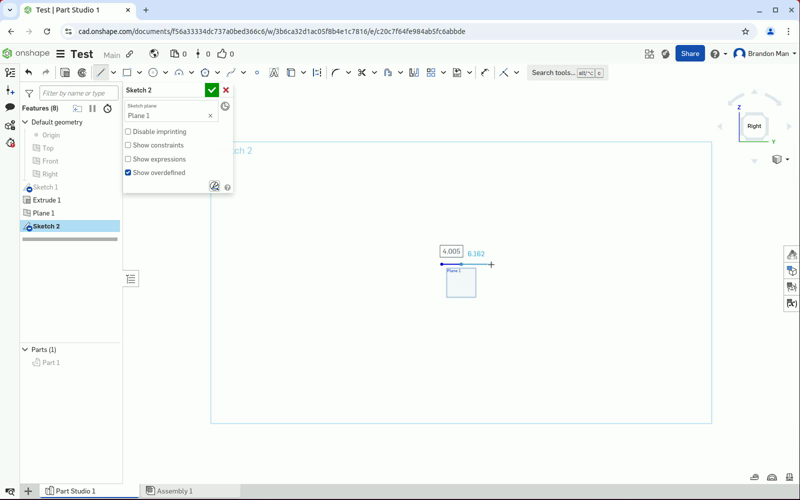
mouse_move(461, 225)
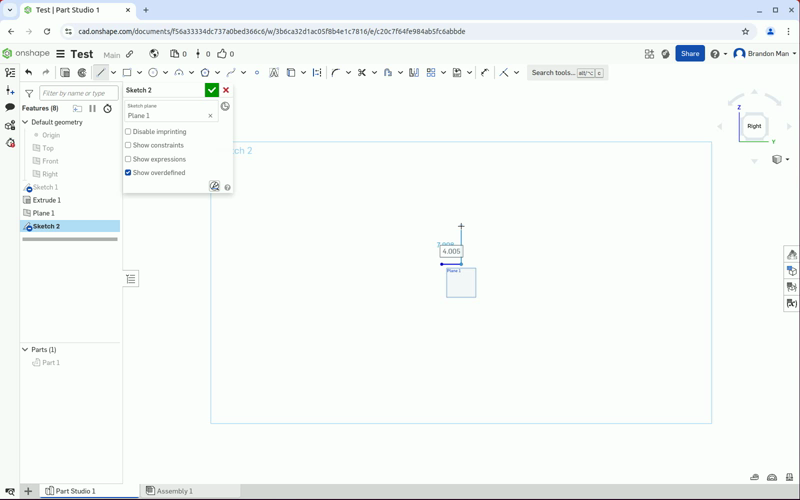
click(461, 225)
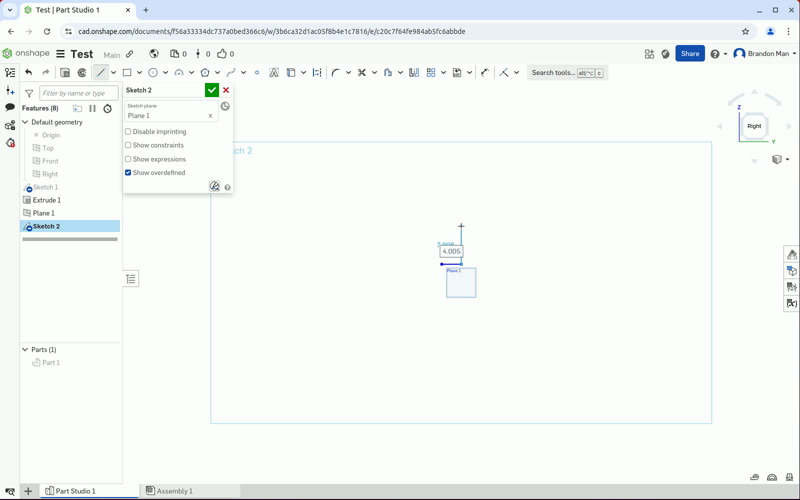
key_up(shift)
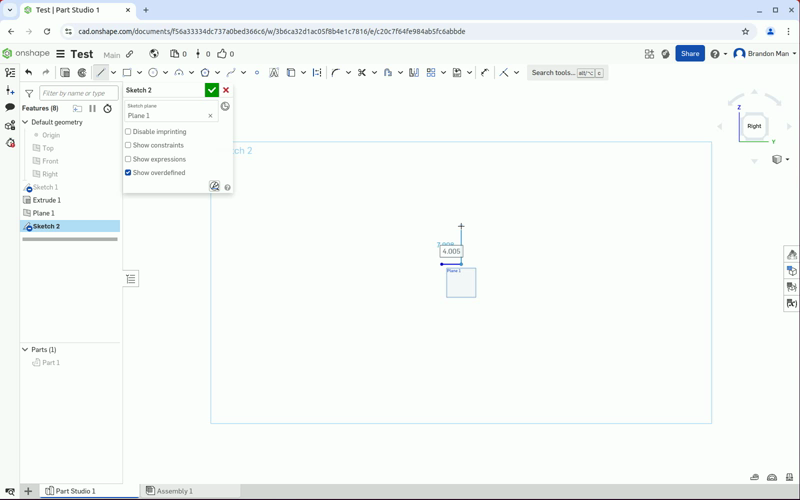
key_down(shift)
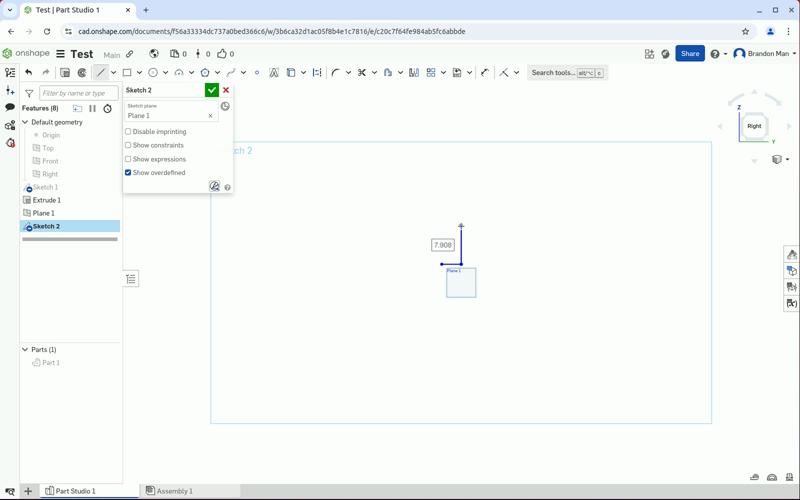
mouse_move(491, 225)
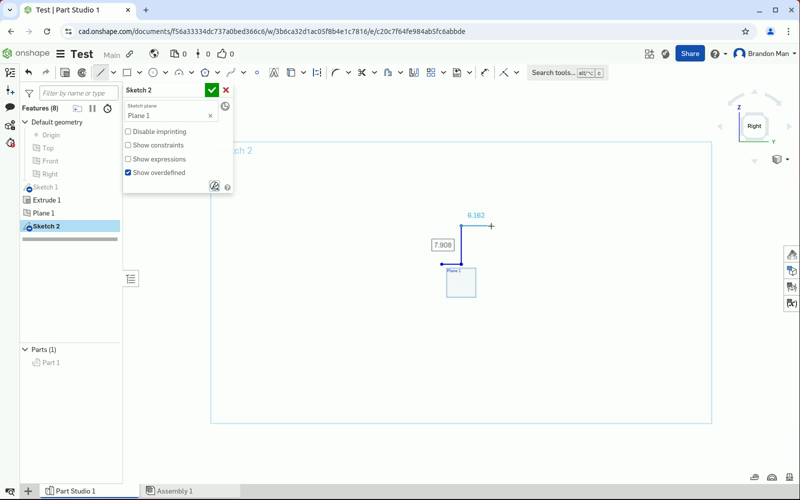
mouse_move(441, 225)
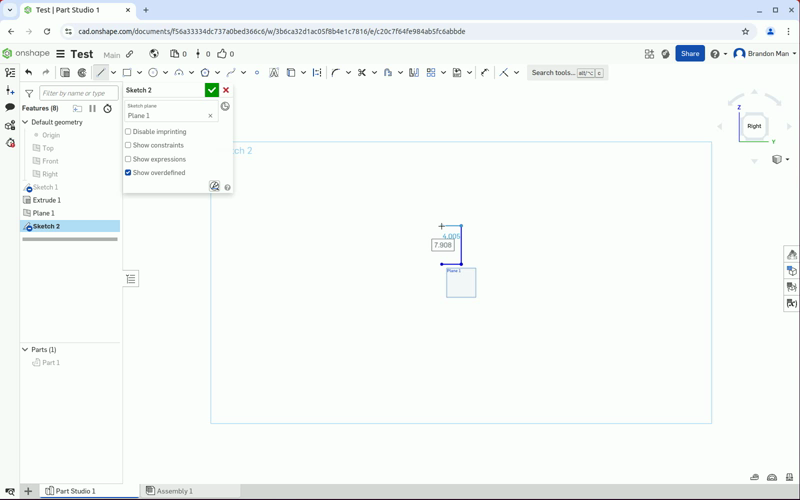
click(441, 225)
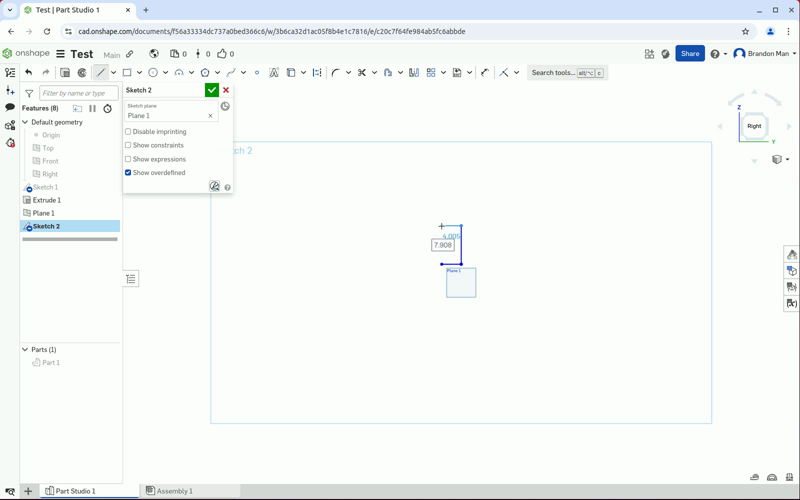
key_up(shift)
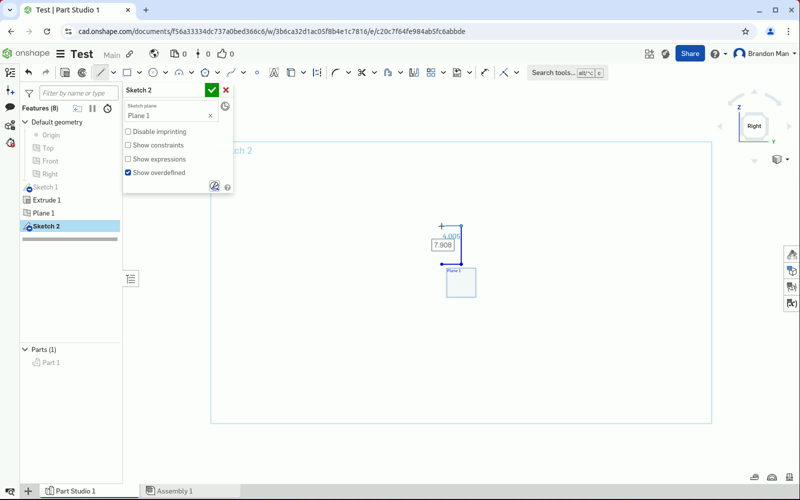
mouse_move(471, 225)
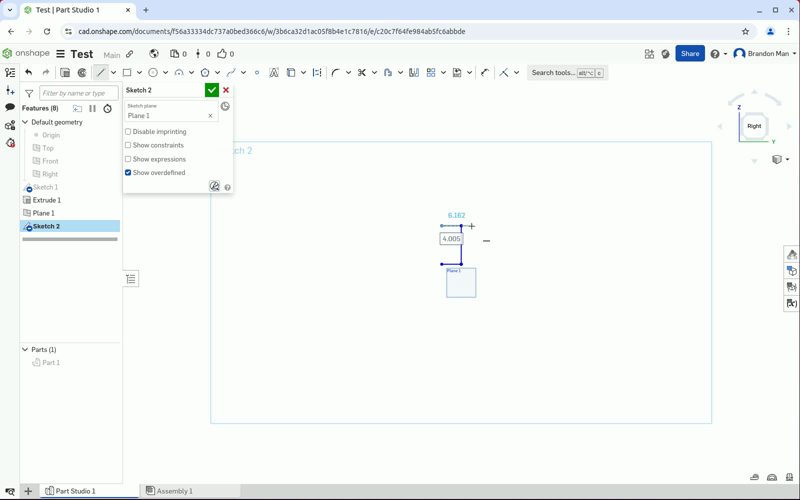
key_down(shift)
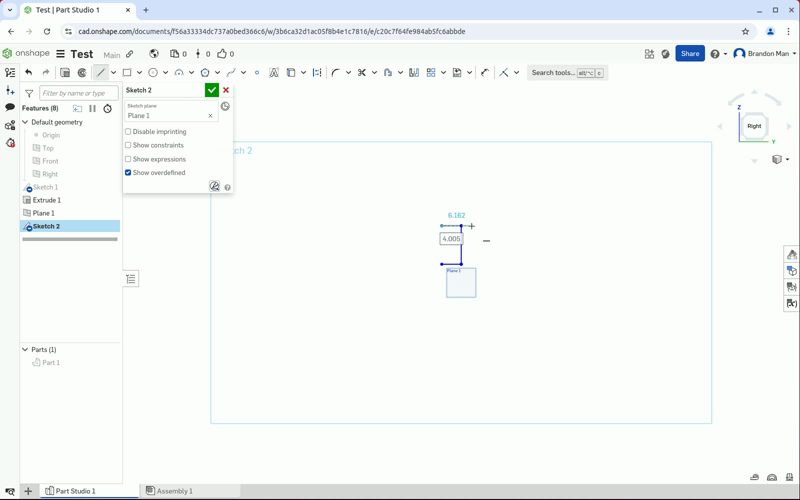
mouse_move(441, 264)
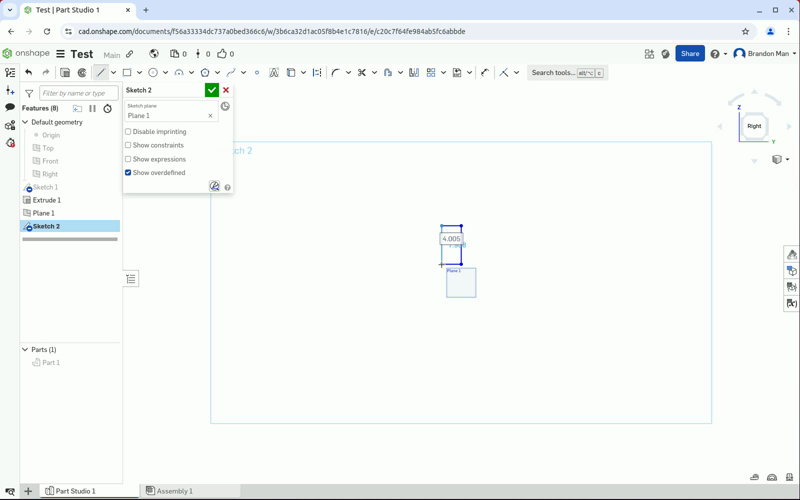
key_up(shift)
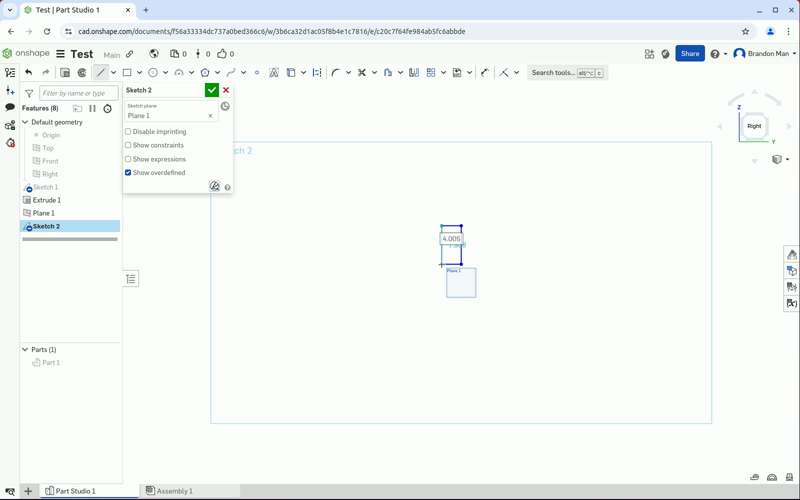
click(441, 264)
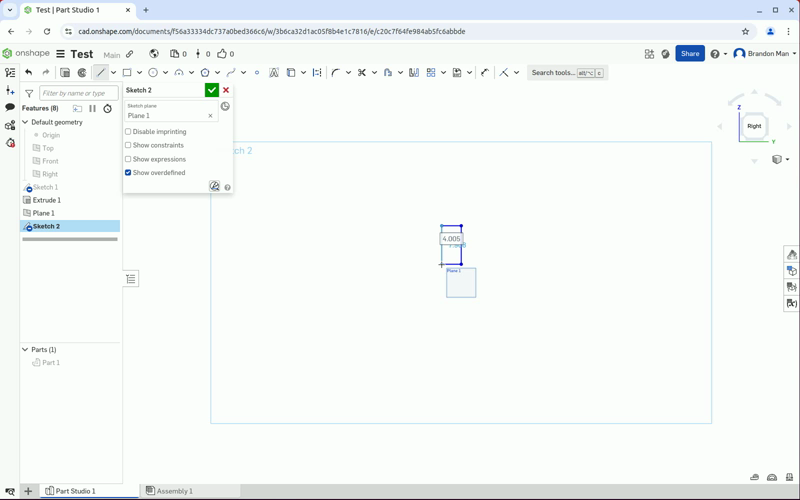
key(esc)
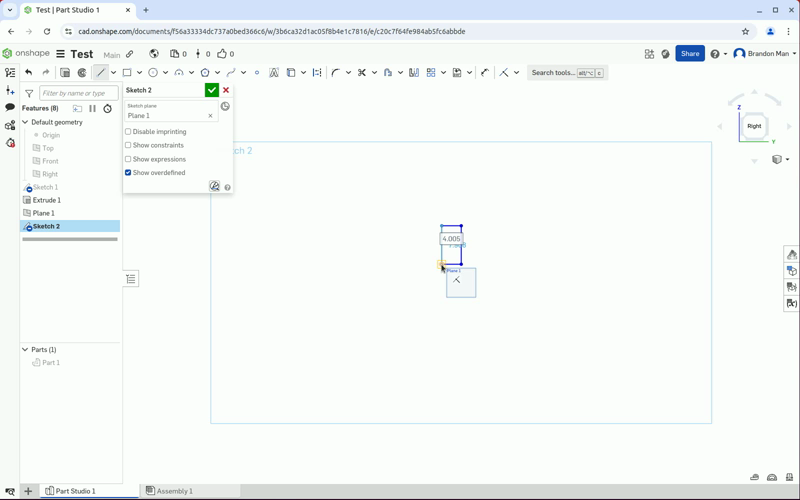
mouse_move(446, 263)
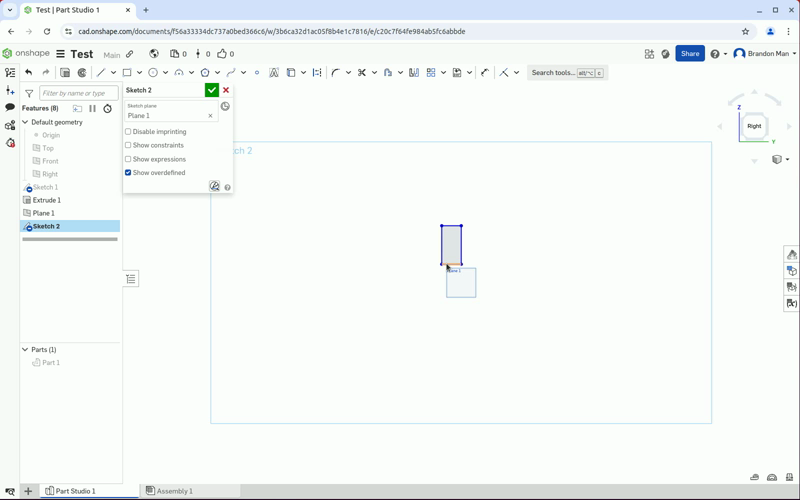
scroll(6)
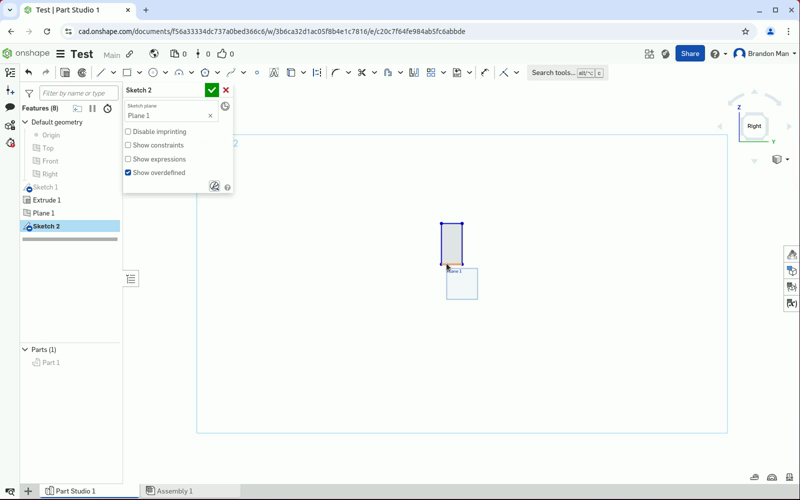
scroll(6)
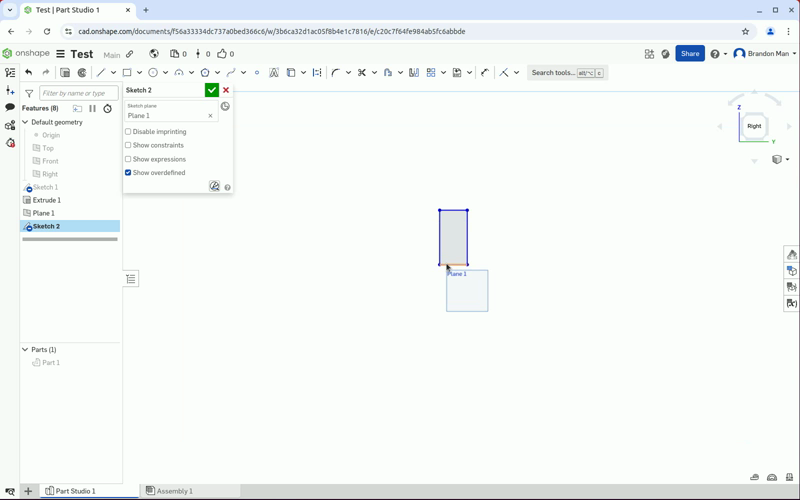
scroll(6)
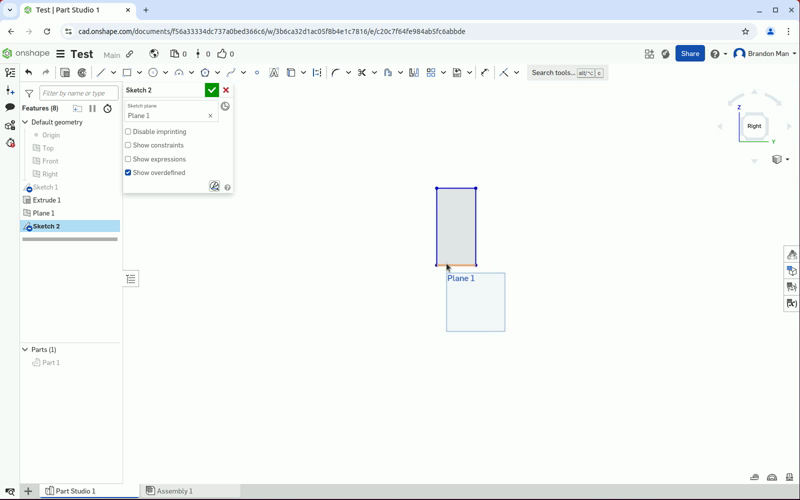
scroll(6)
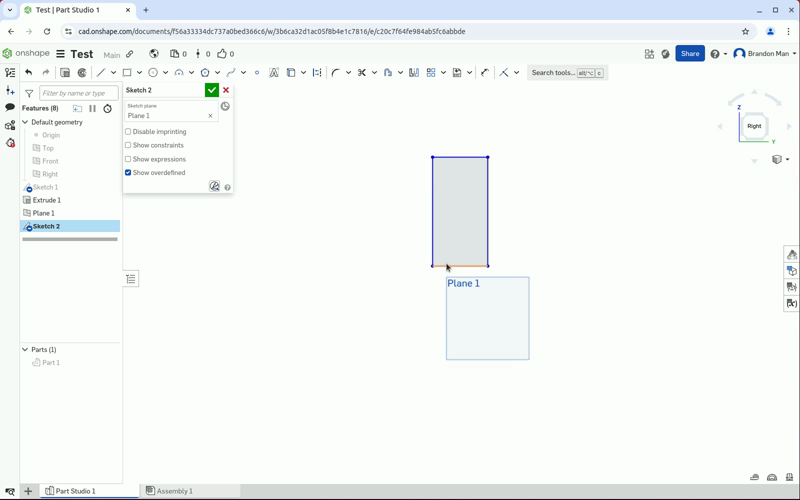
scroll(6)
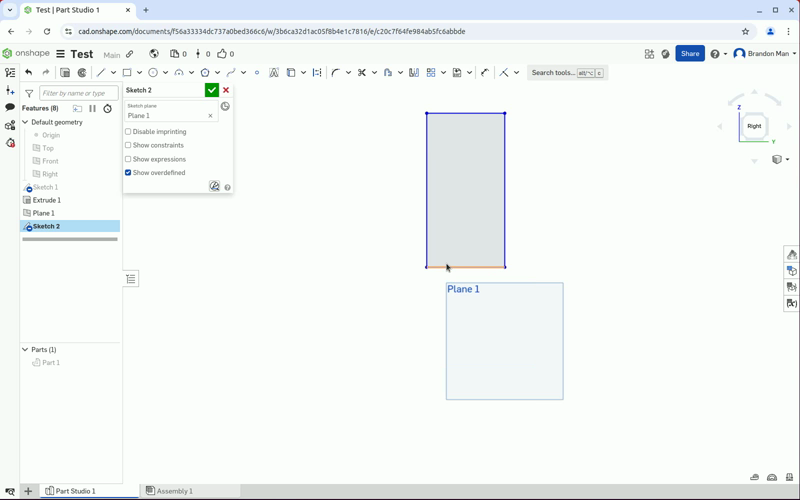
scroll(6)
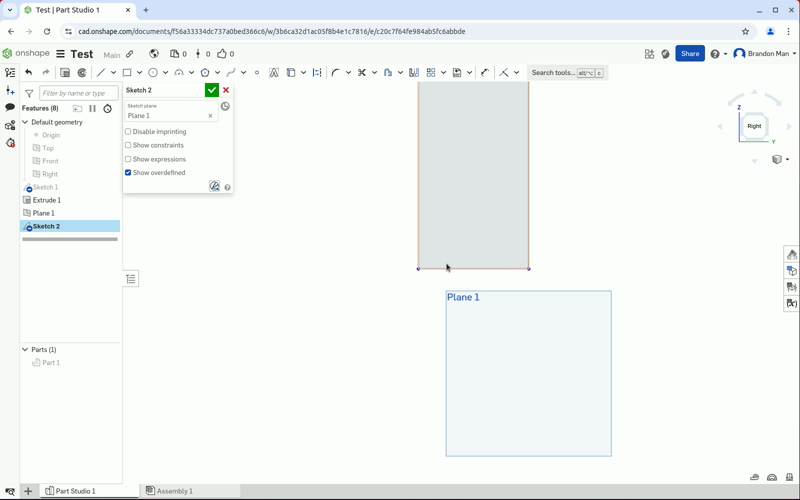
scroll(6)
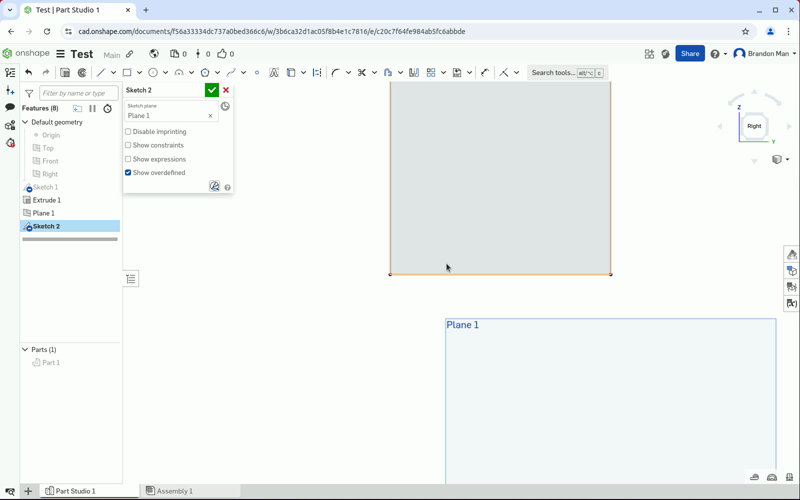
click(446, 263)
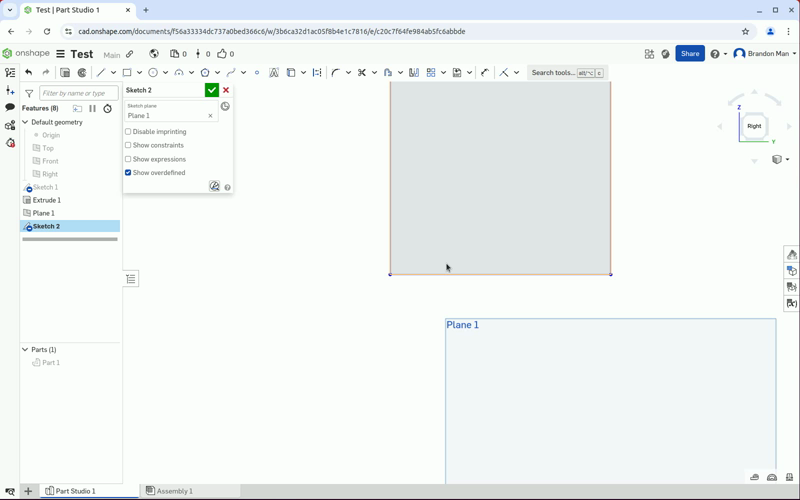
scroll(-6)
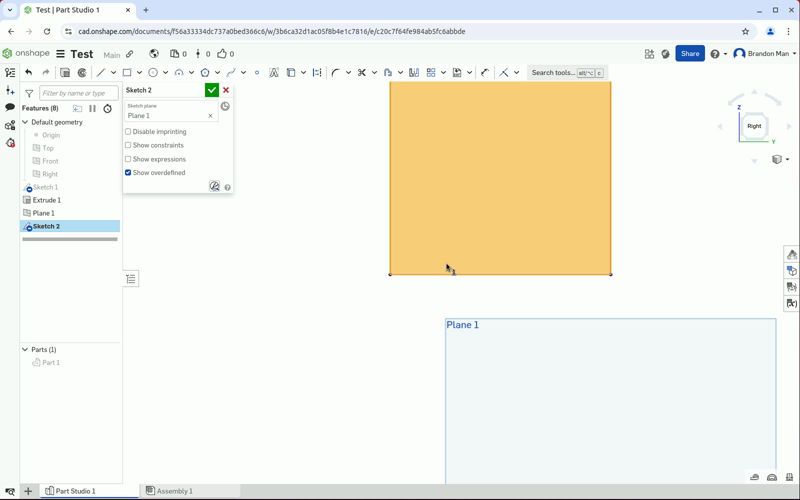
scroll(-6)
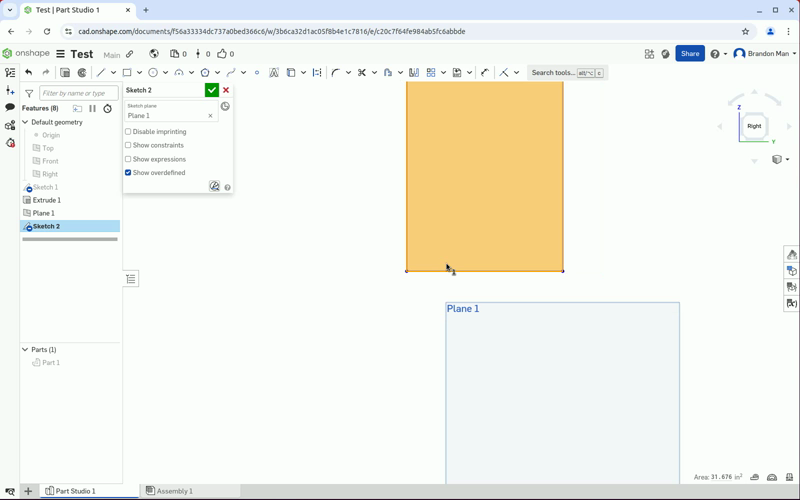
scroll(-6)
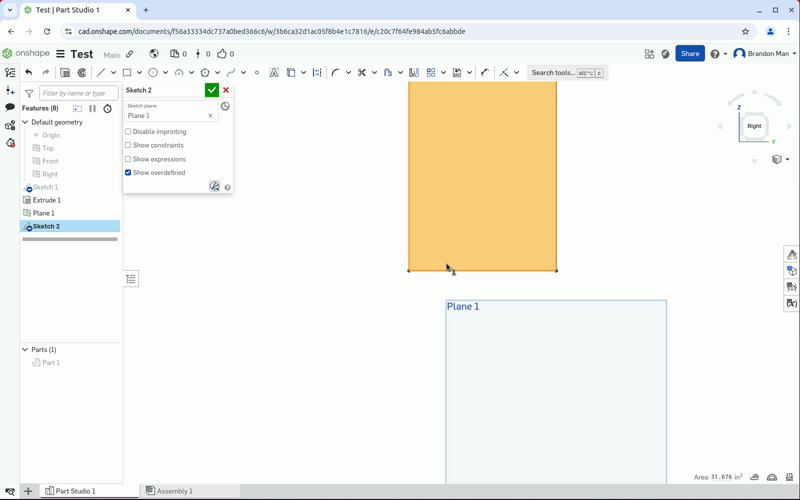
scroll(-6)
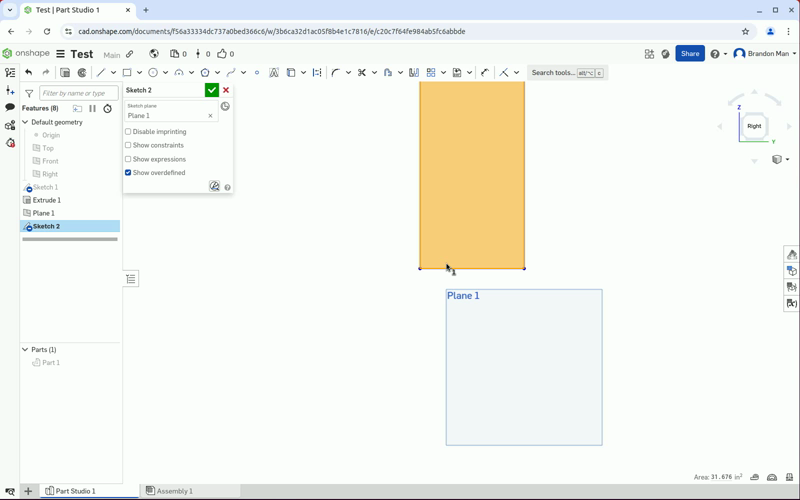
scroll(-6)
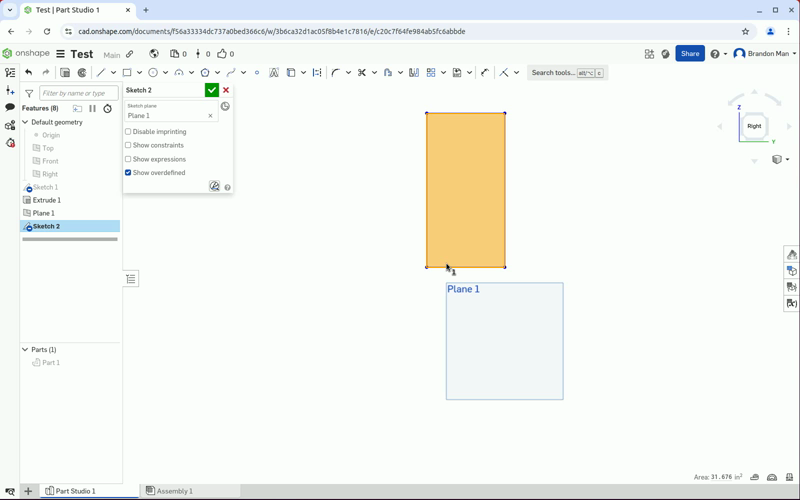
scroll(-6)
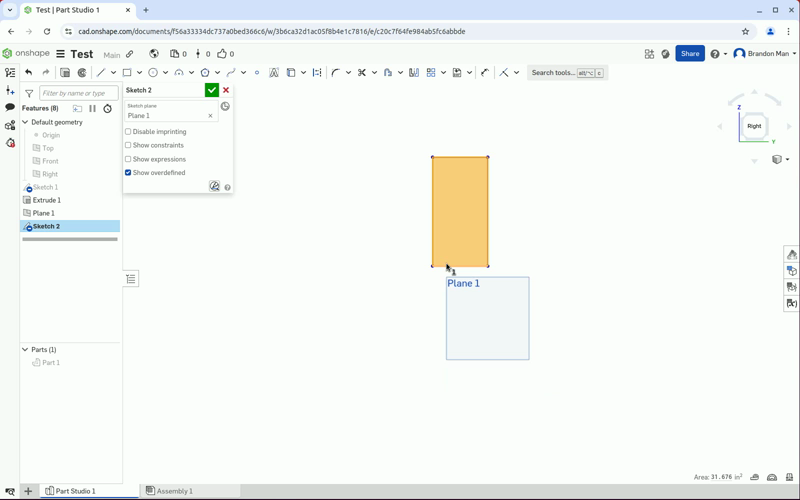
scroll(-6)
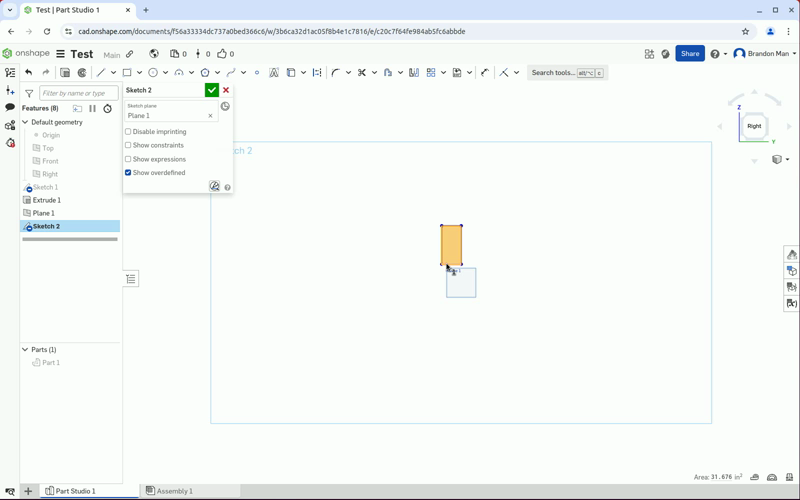
mouse_move(73, 352)
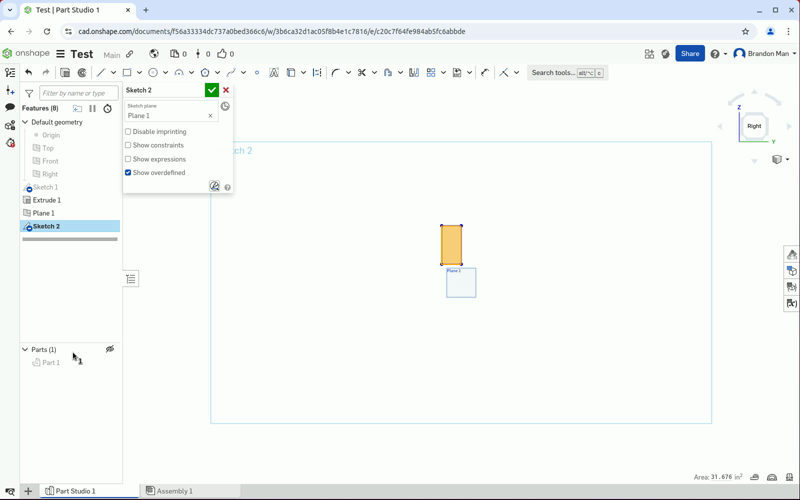
key(shift+y)
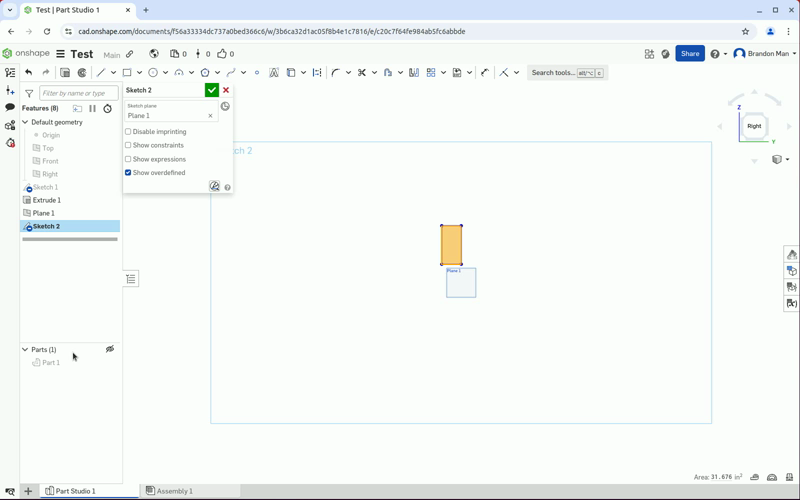
key(shift+e)
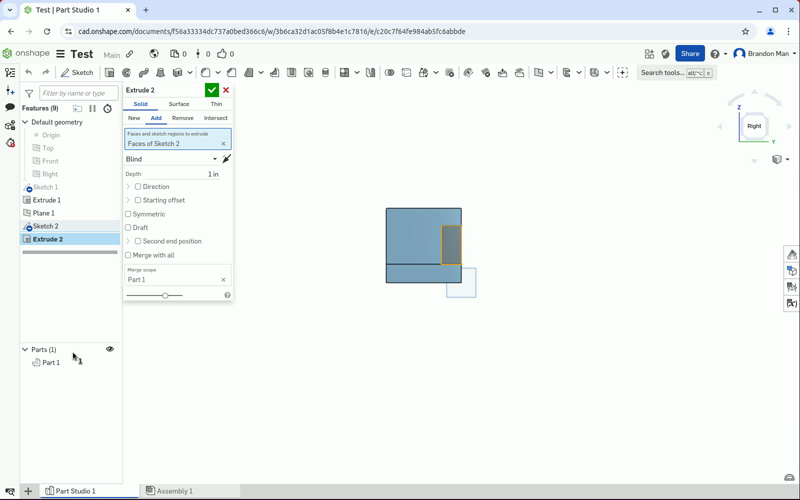
mouse_move(143, 106)
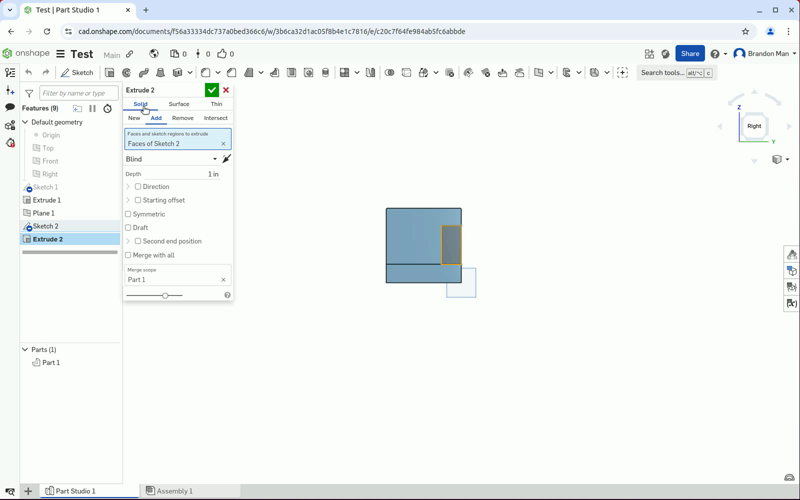
click(143, 106)
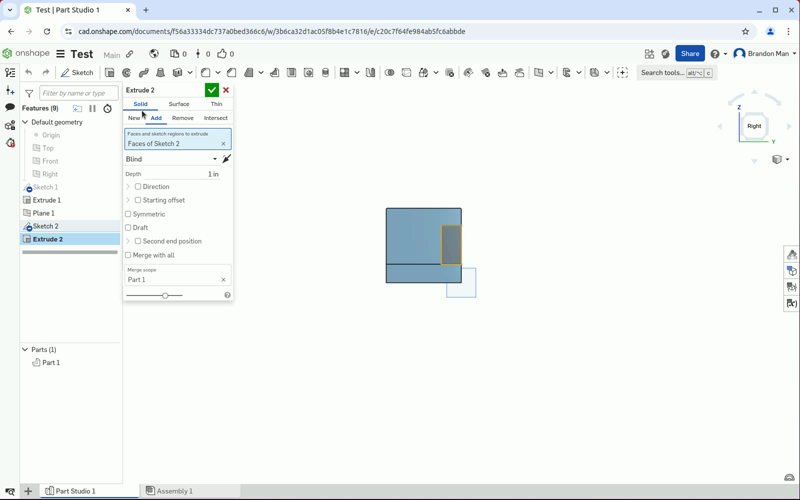
mouse_move(137, 120)
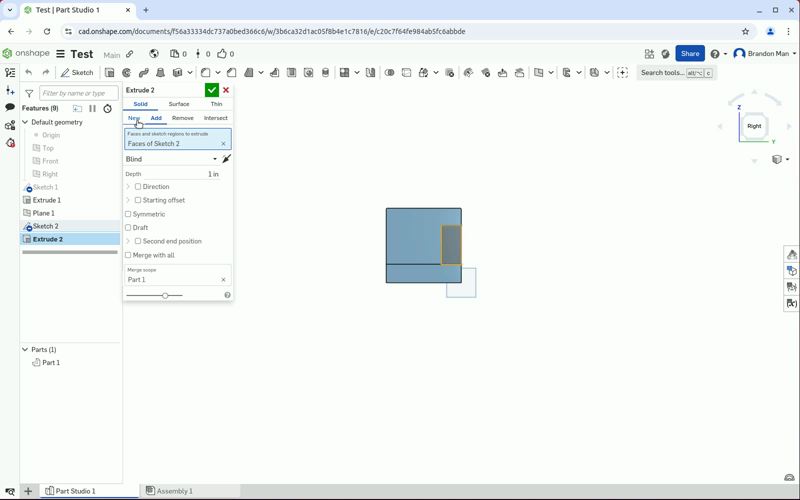
click(137, 120)
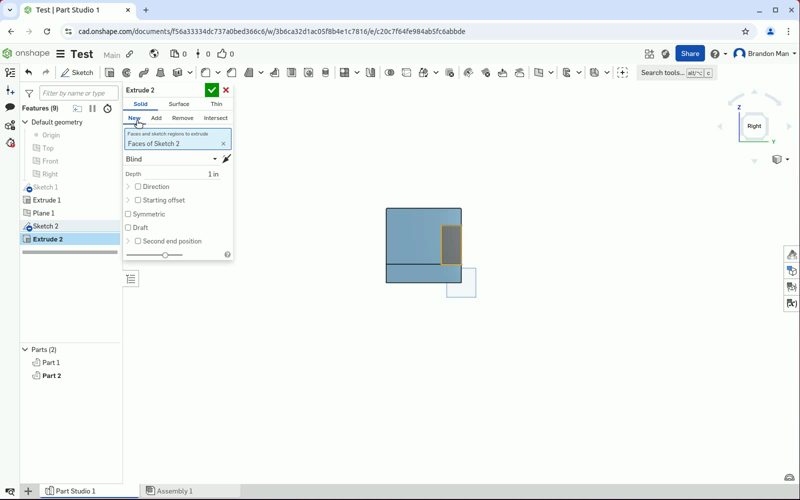
key(tab, 4)
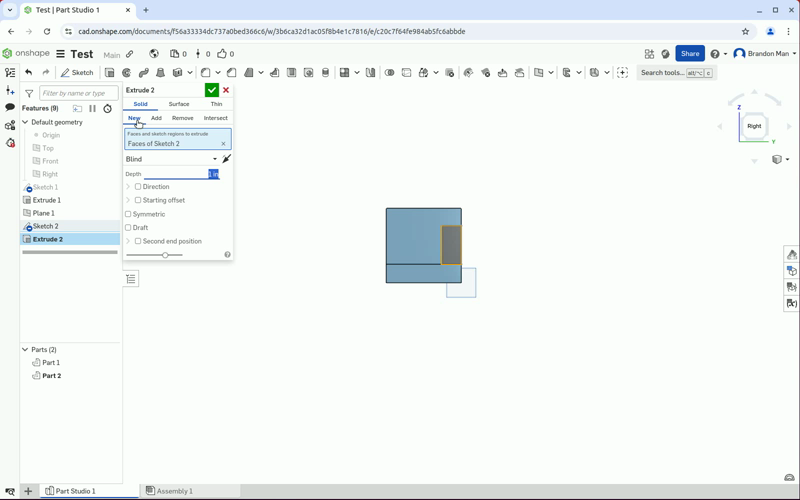
text(15.405)
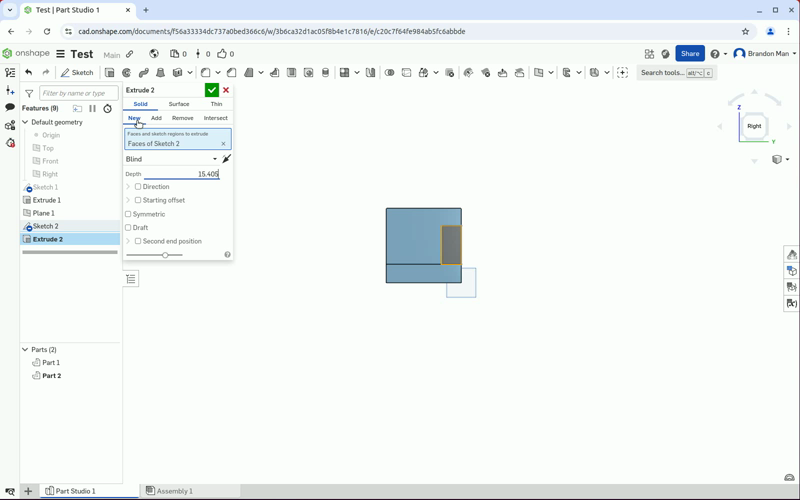
key(enter)
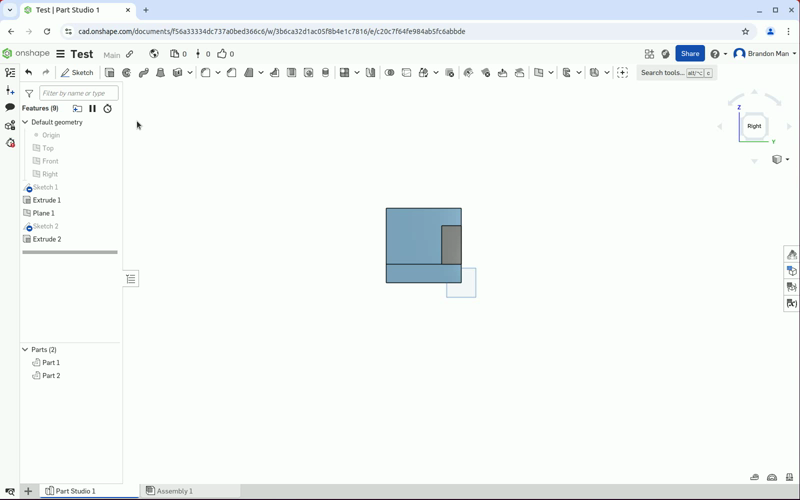
key(shift+h)
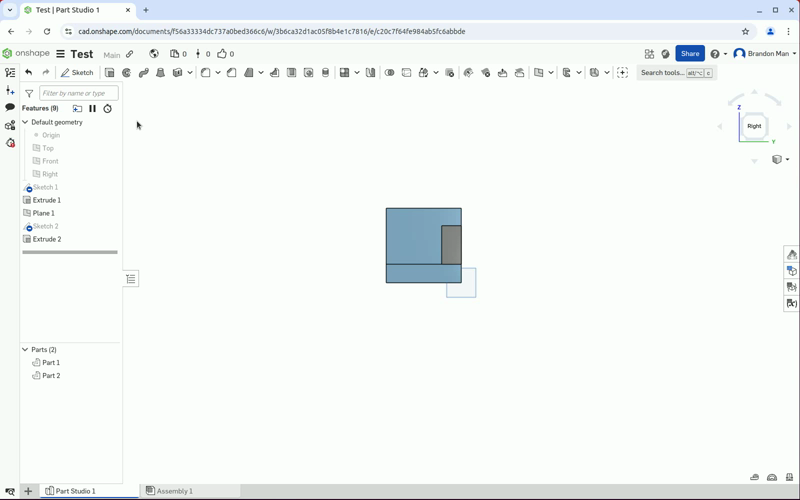
key(shift+h)
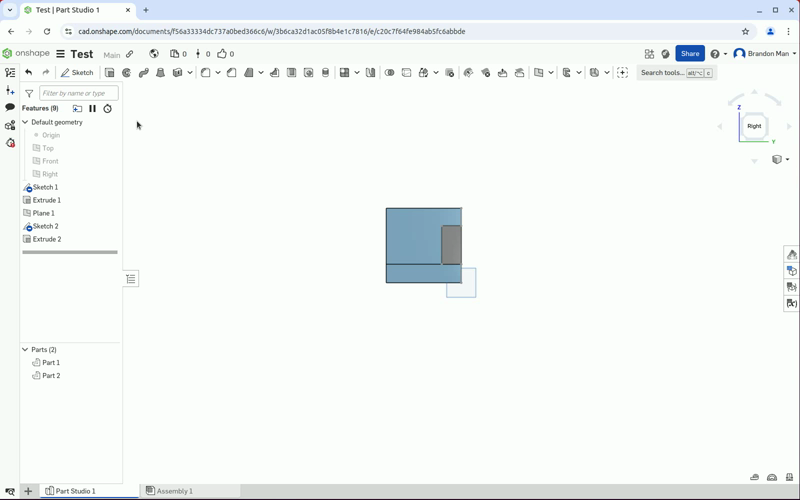
key(shift+7)
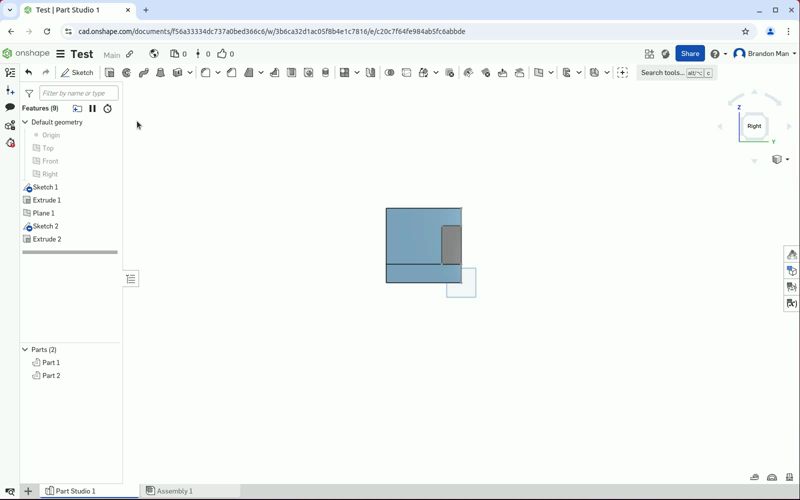
key(right, 2)
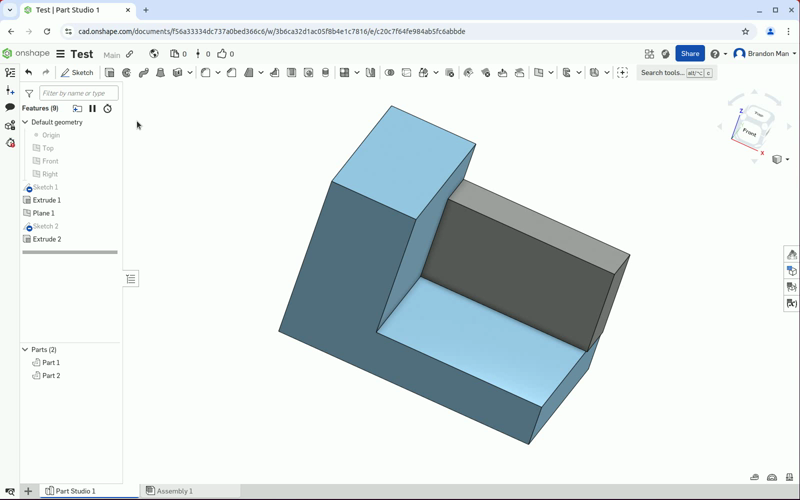
key(down, 2)
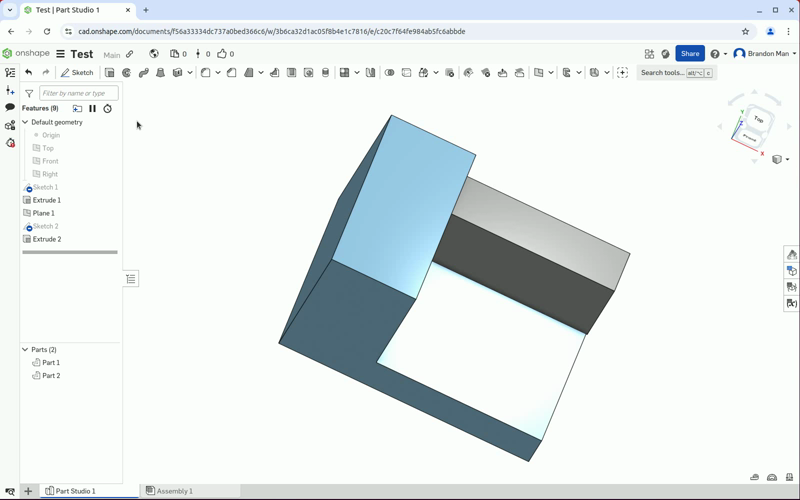
key(up, 2)
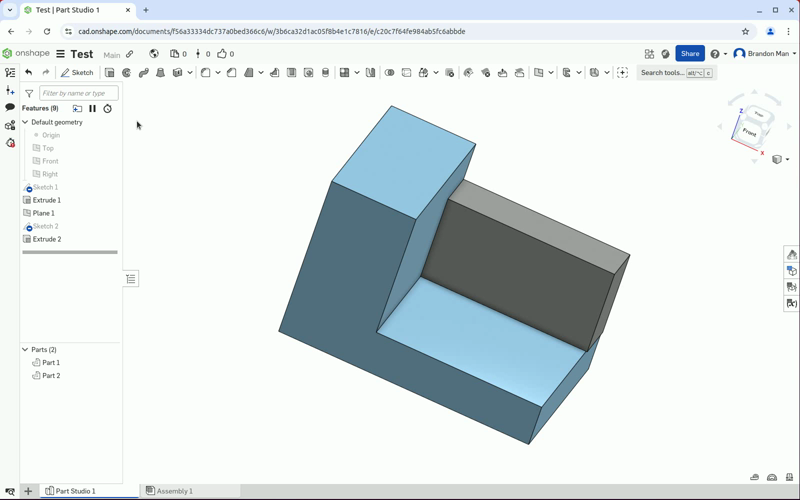
key(left, 2)
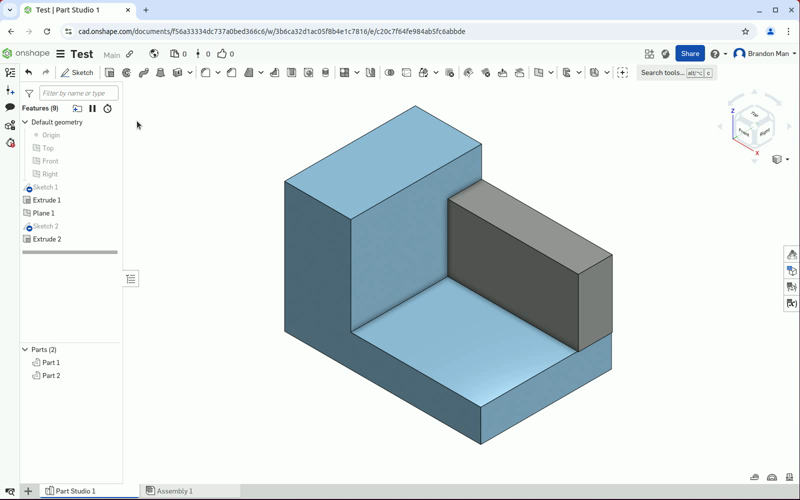
mouse_move(73, 189)
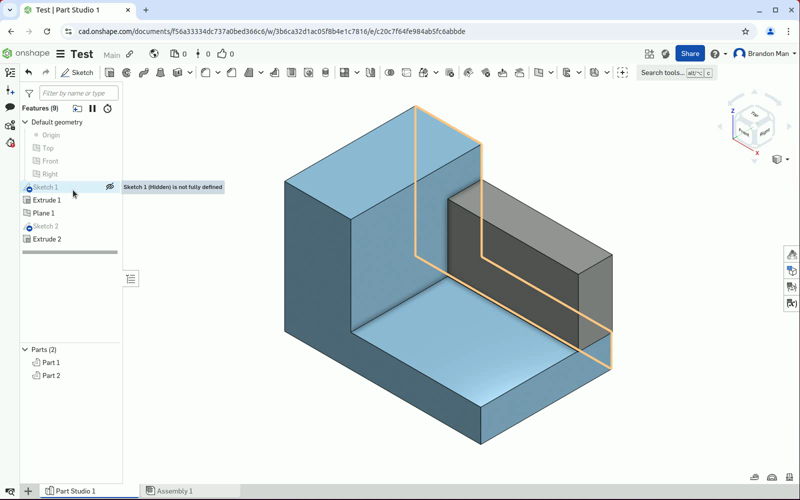
click(73, 189)